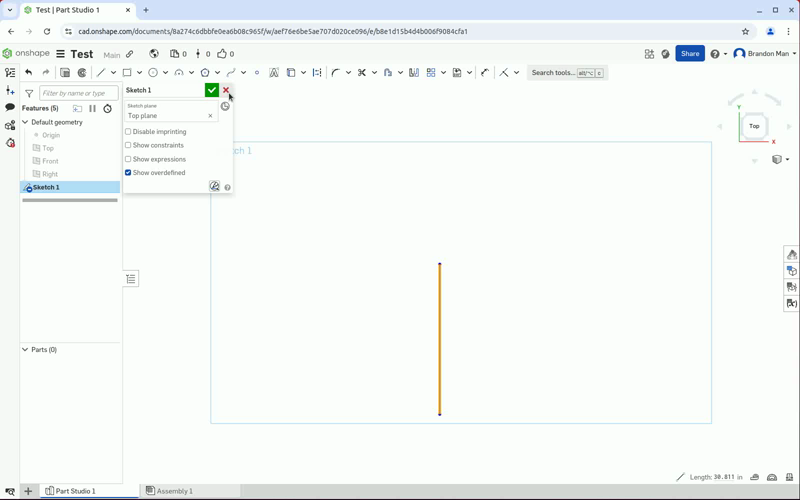
key(shift+h)
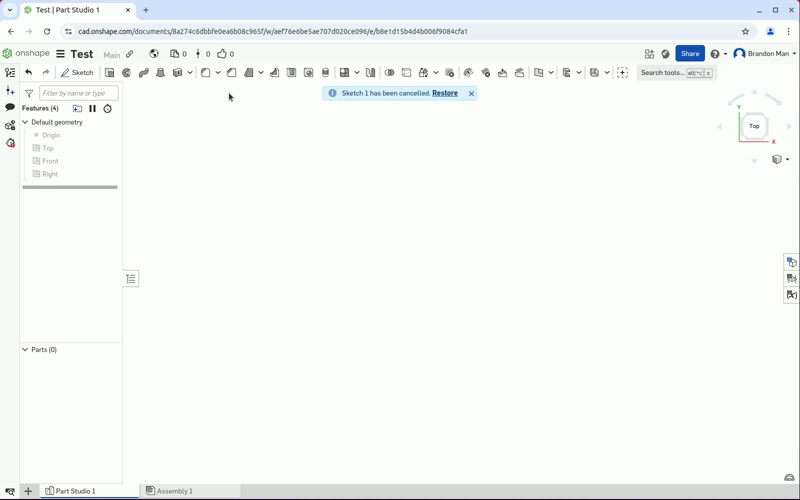
mouse_move(73, 352)
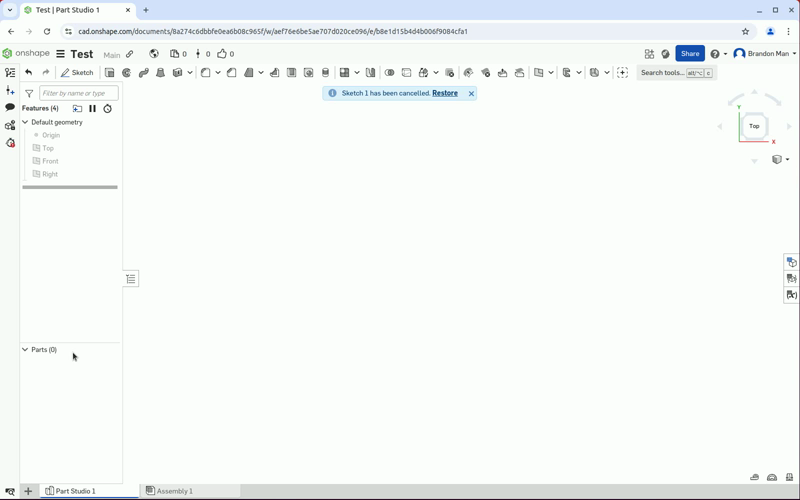
key(y)
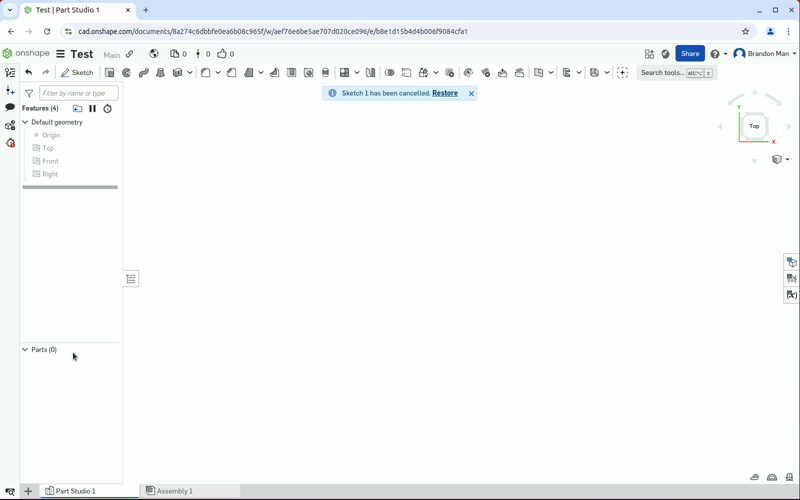
key(shift+p)
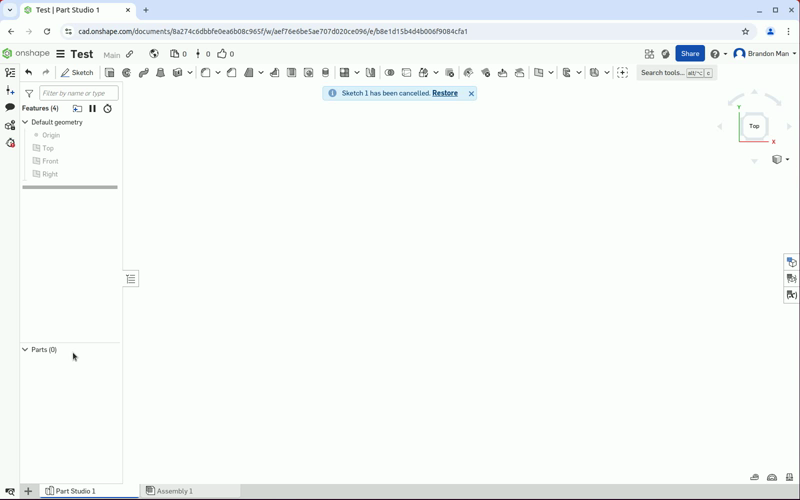
key(space)
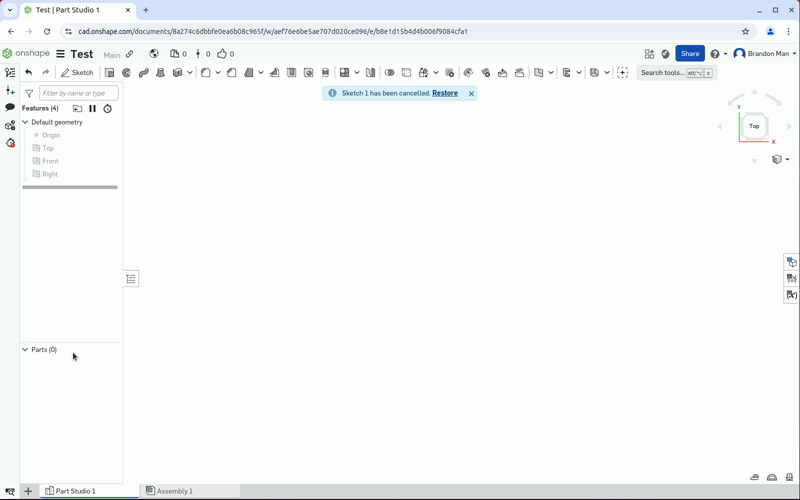
key_down(shift)
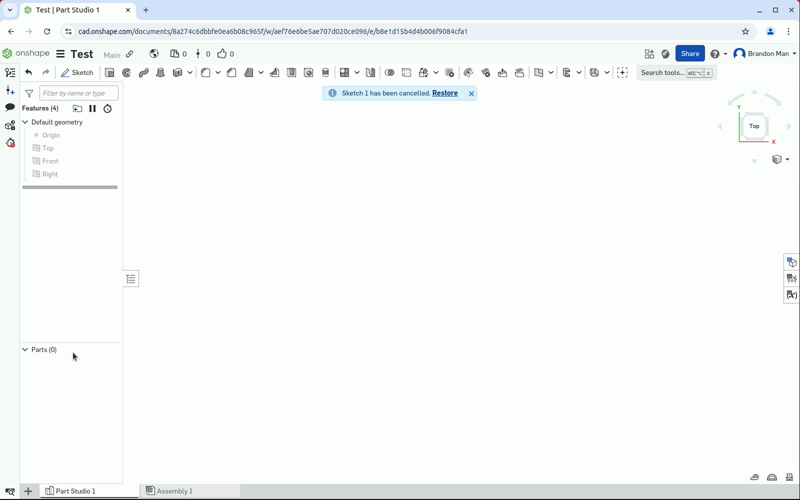
key(up)
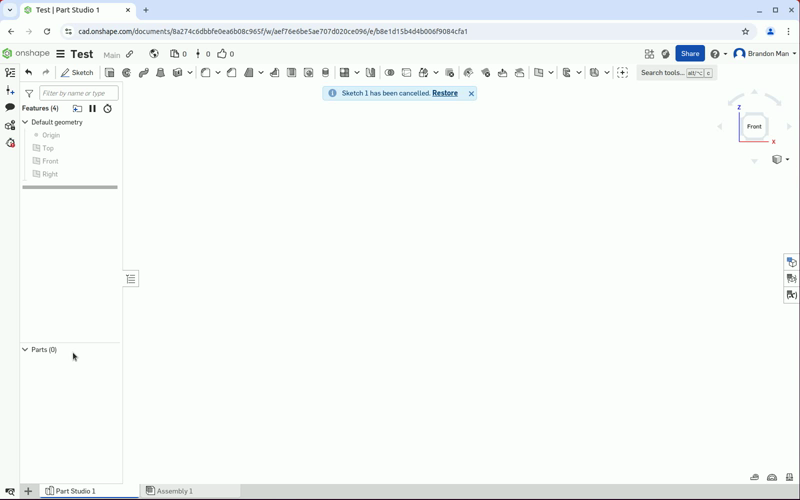
key_up(shift)
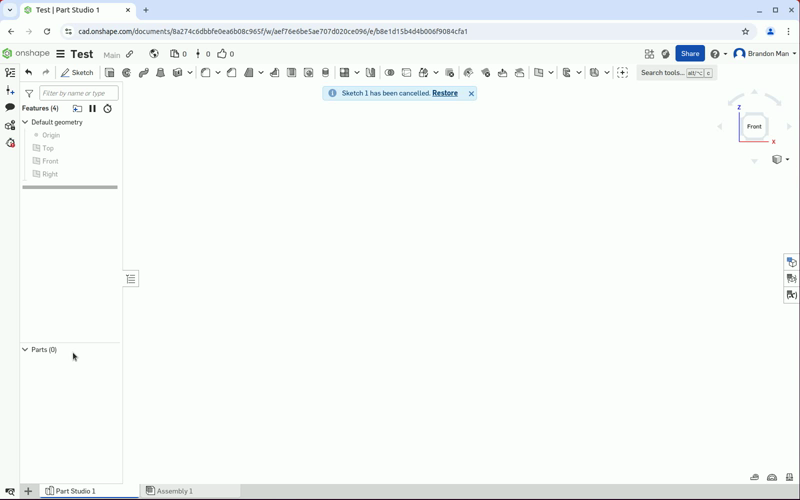
mouse_move(73, 352)
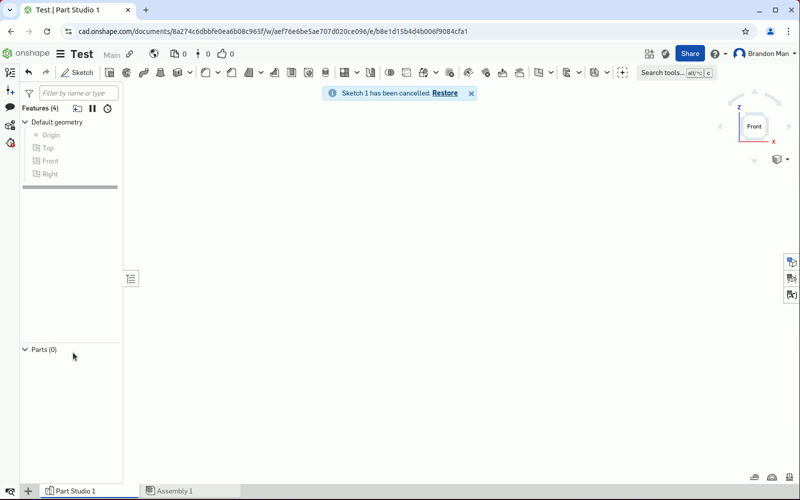
key(shift+y)
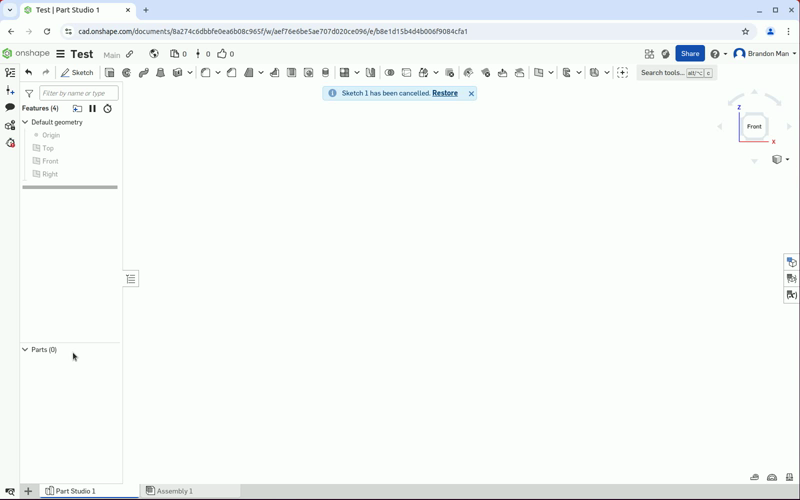
key(shift+s)
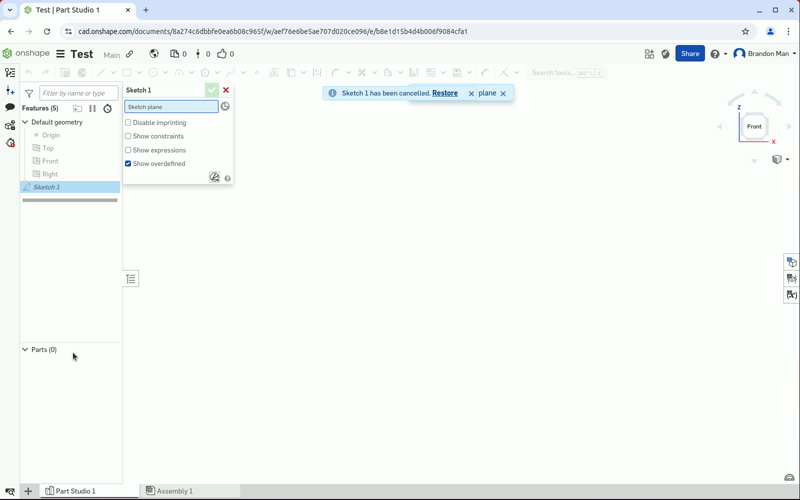
mouse_move(73, 163)
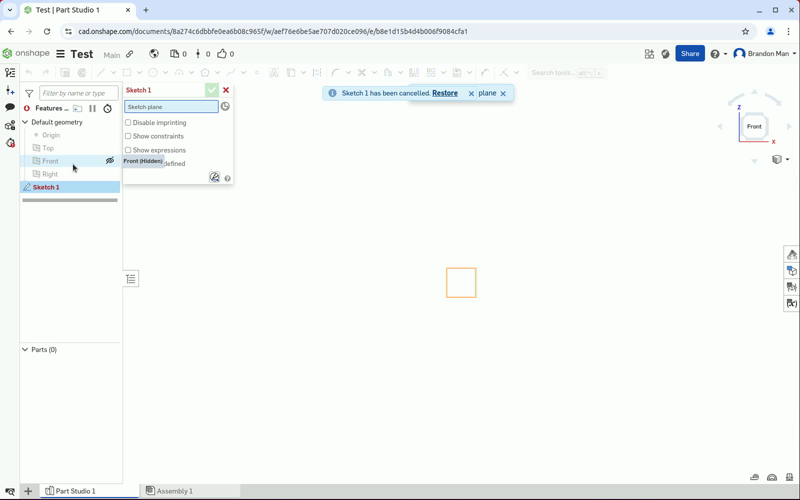
click(73, 163)
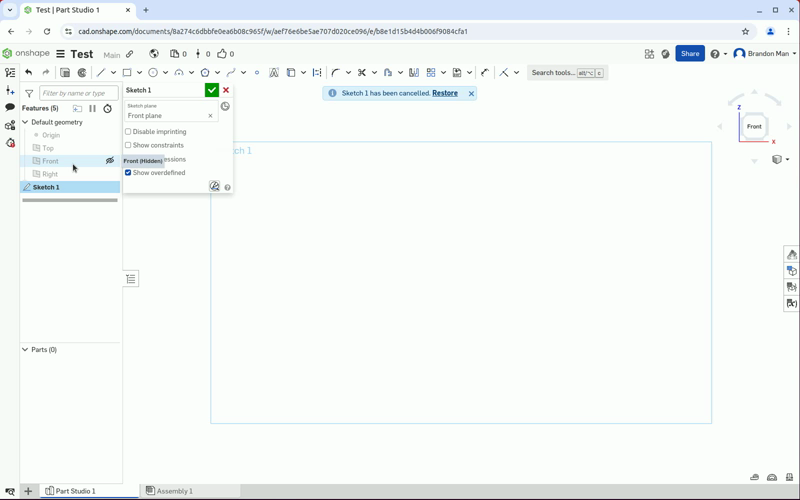
mouse_move(73, 352)
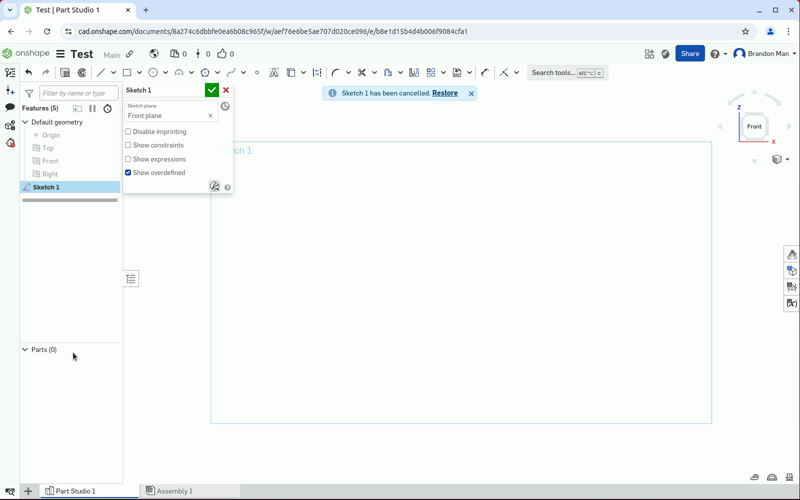
key(y)
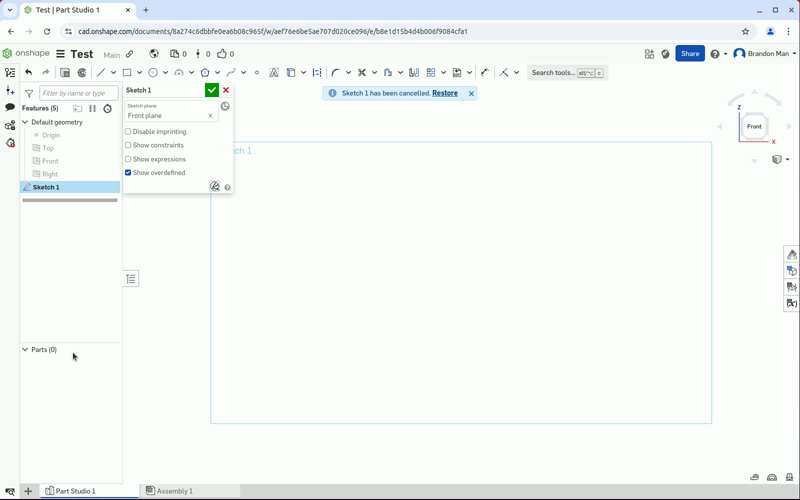
key(a)
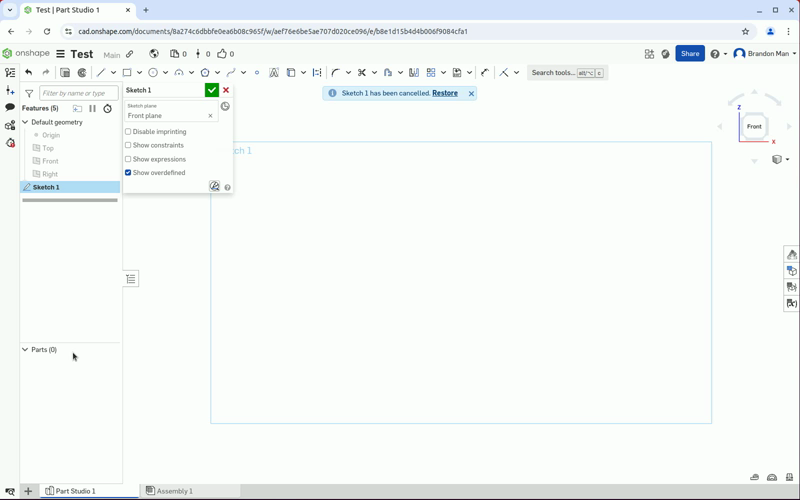
key_down(shift)
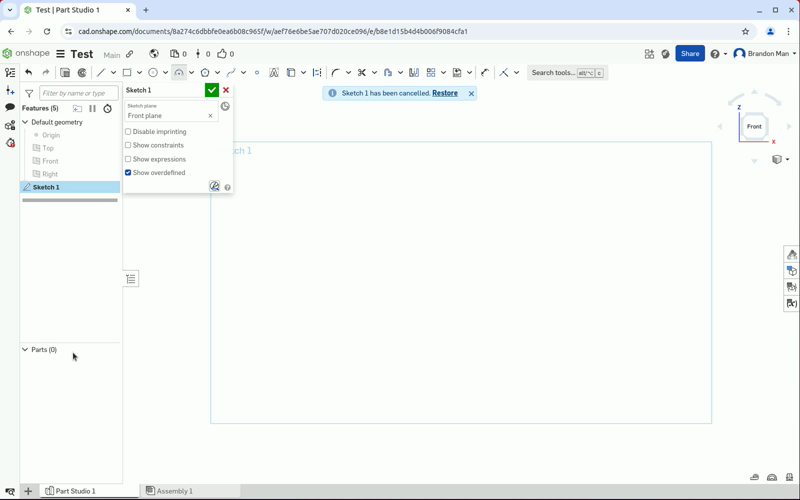
mouse_move(460, 367)
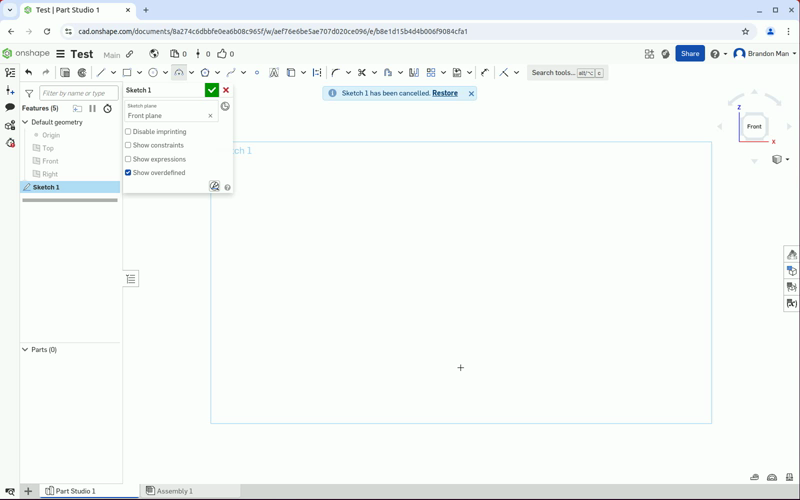
click(460, 367)
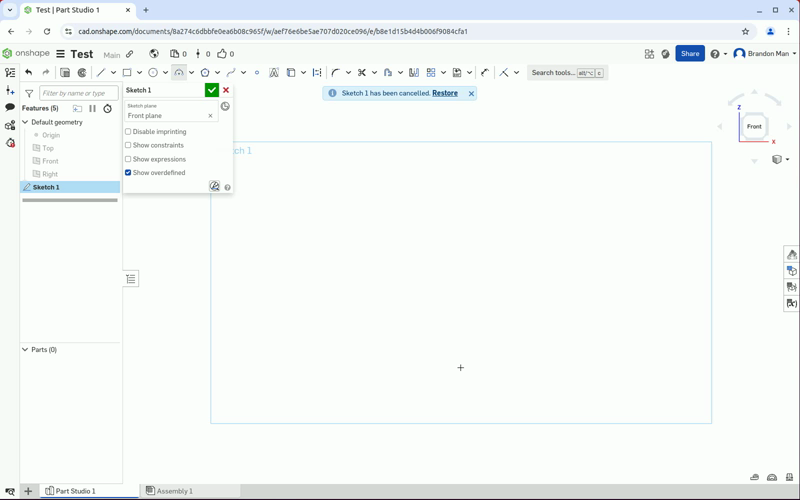
key_up(shift)
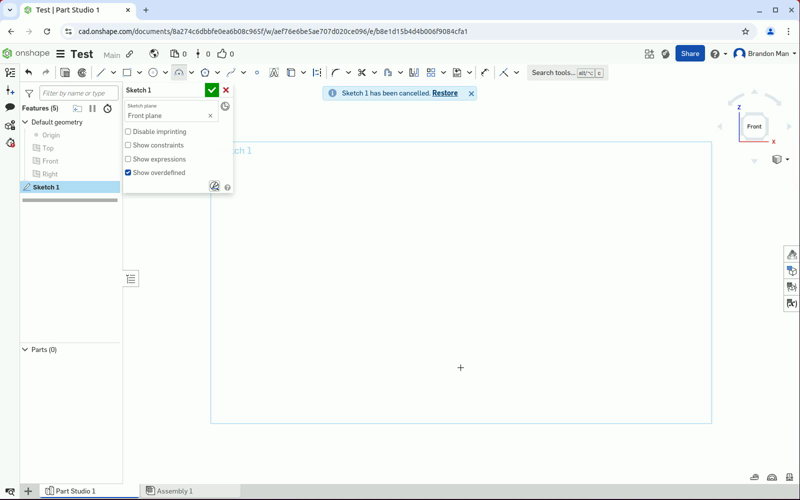
key_down(shift)
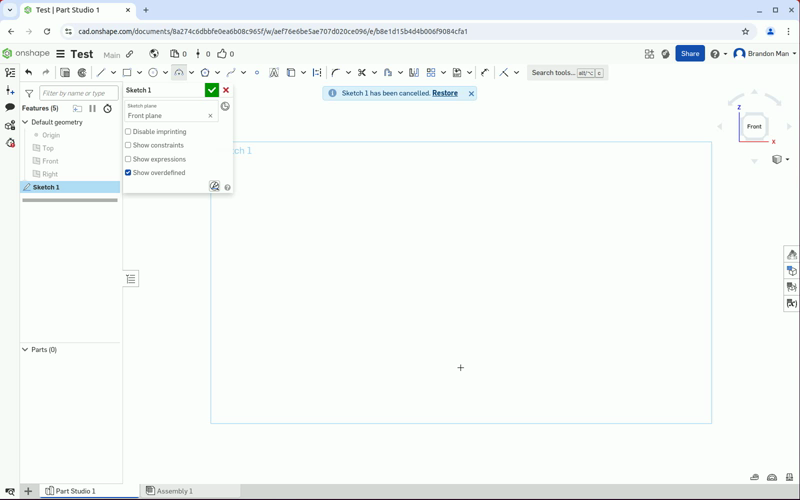
mouse_move(460, 171)
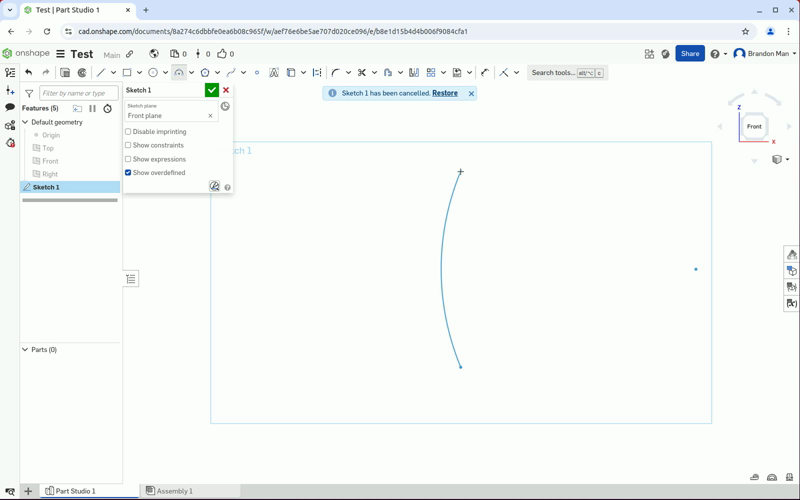
click(460, 171)
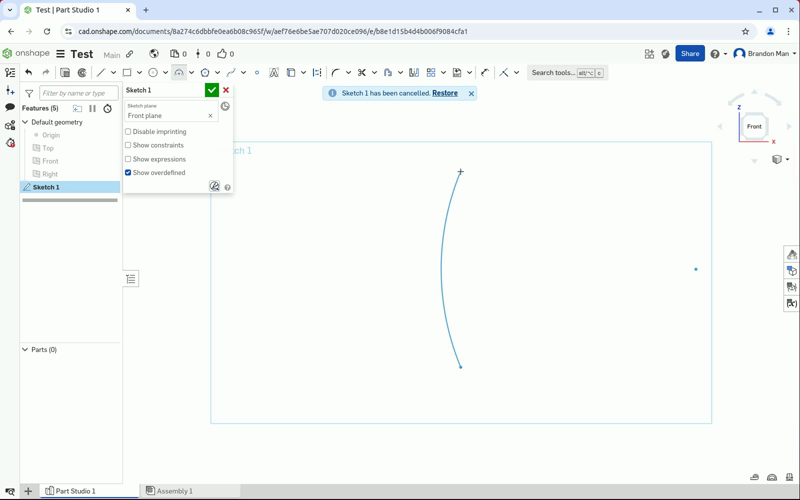
mouse_move(558, 269)
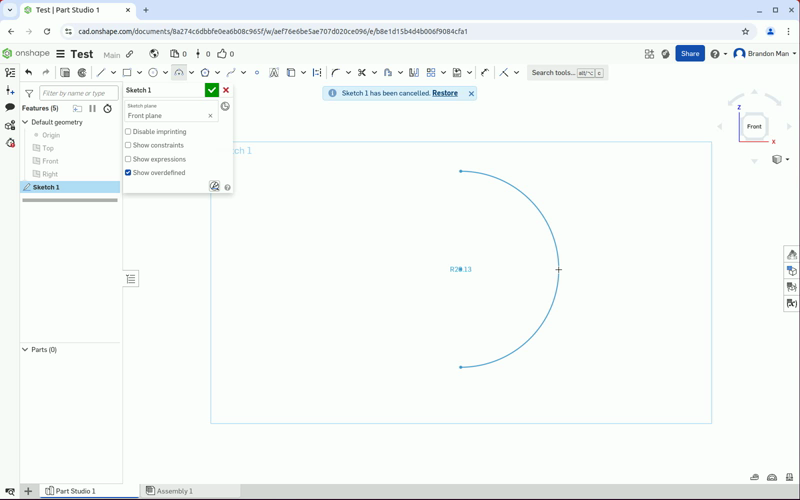
click(558, 269)
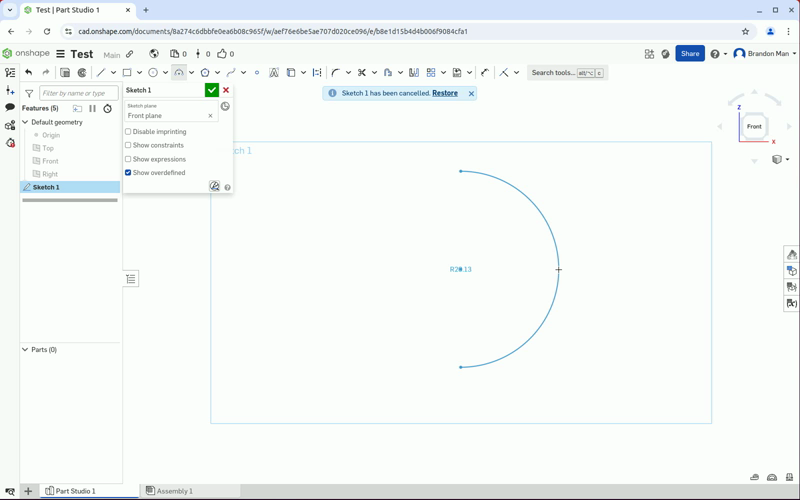
key_up(shift)
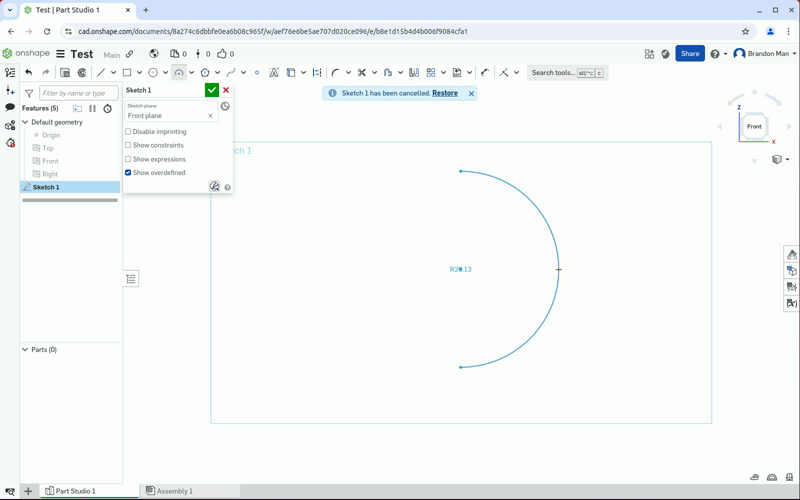
key(esc)
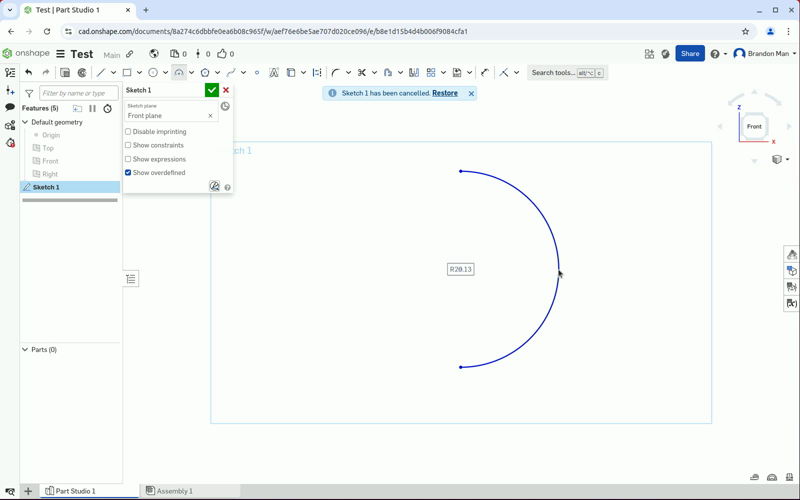
key(l)
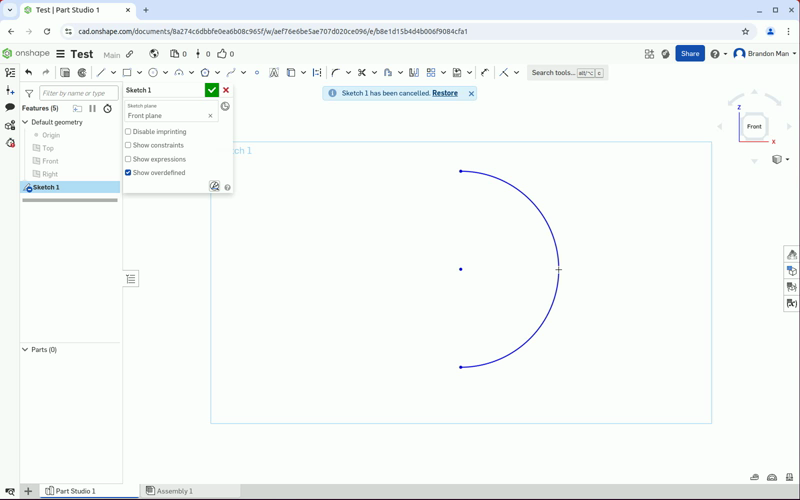
mouse_move(460, 171)
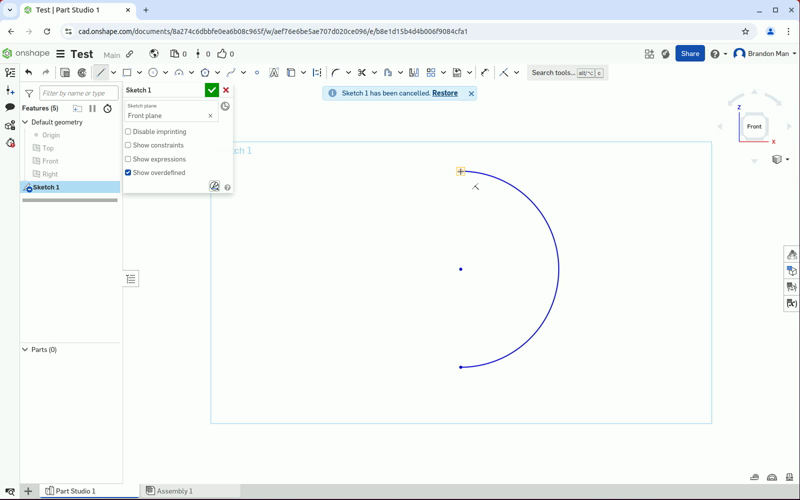
click(460, 171)
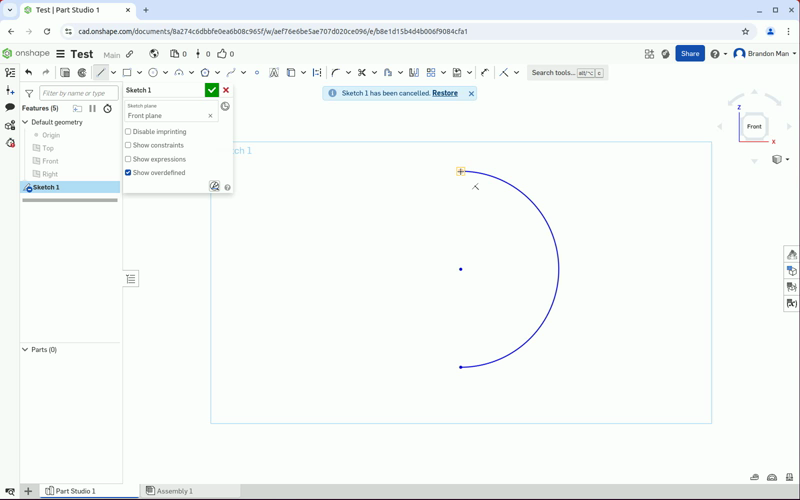
key_down(shift)
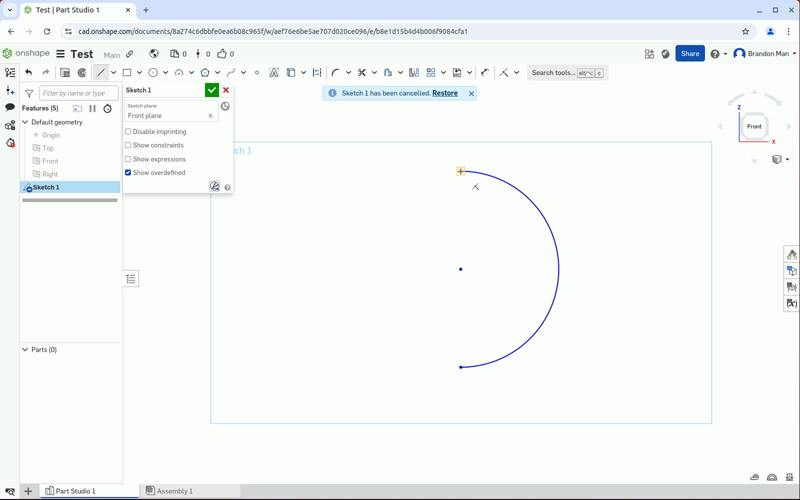
mouse_move(490, 171)
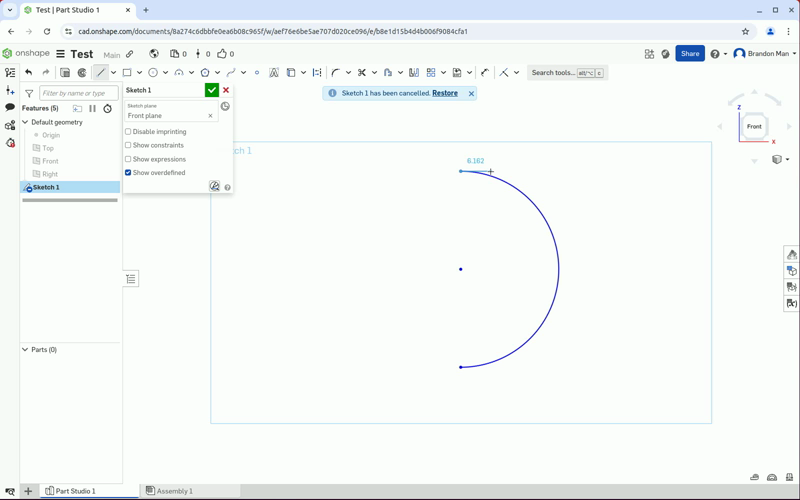
mouse_move(460, 226)
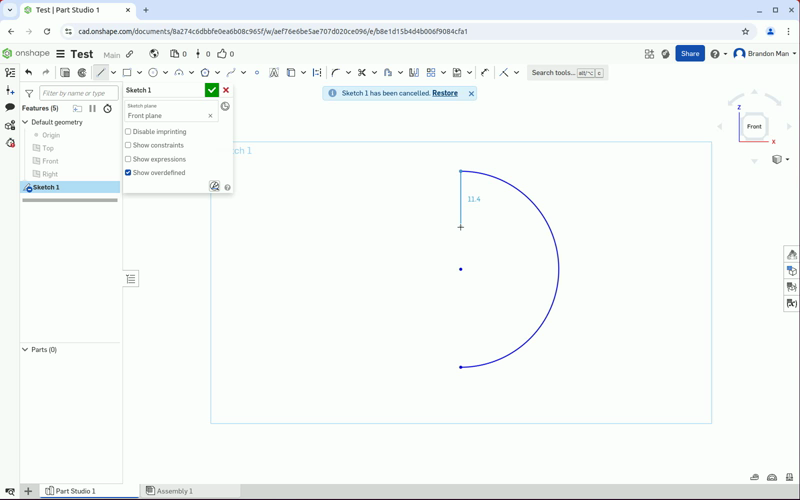
click(460, 226)
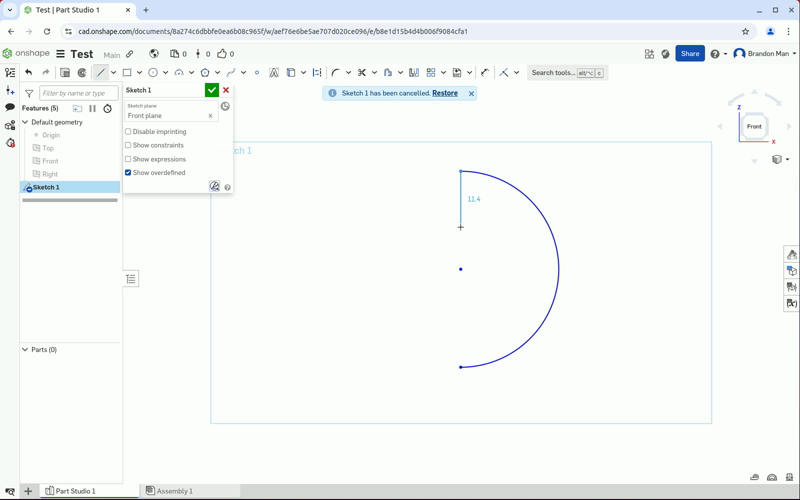
key_up(shift)
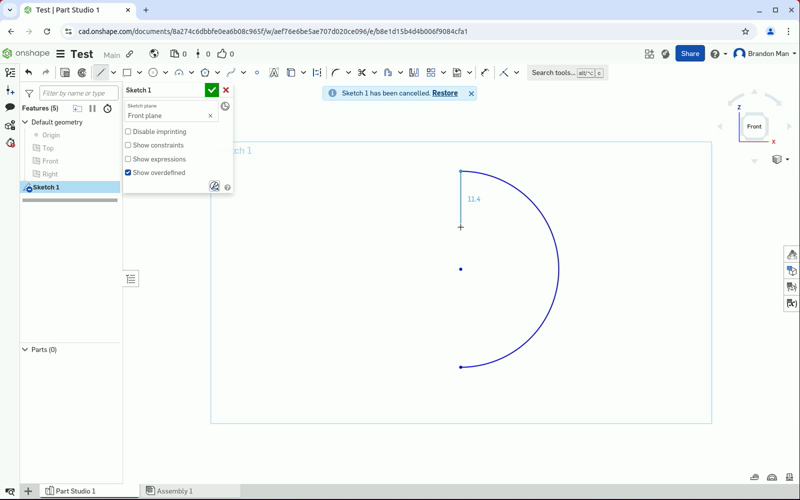
key(esc)
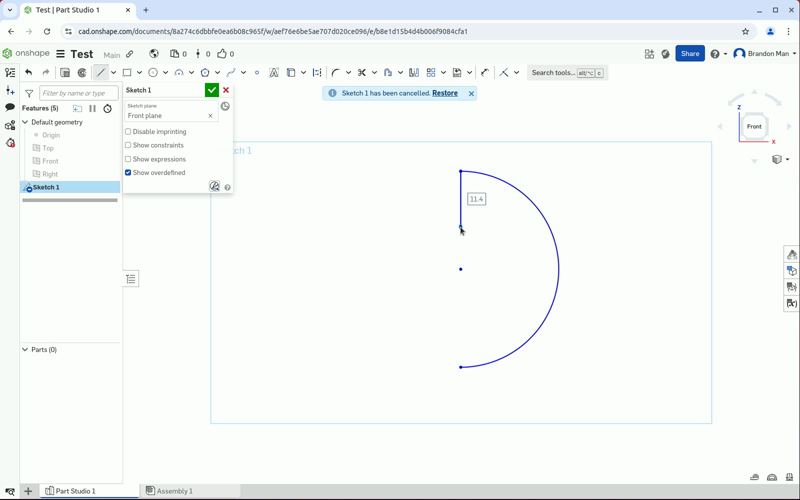
key(a)
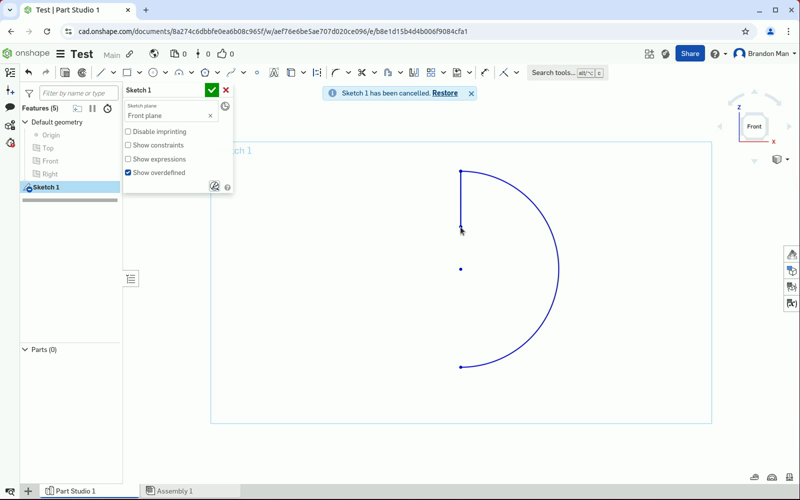
mouse_move(460, 226)
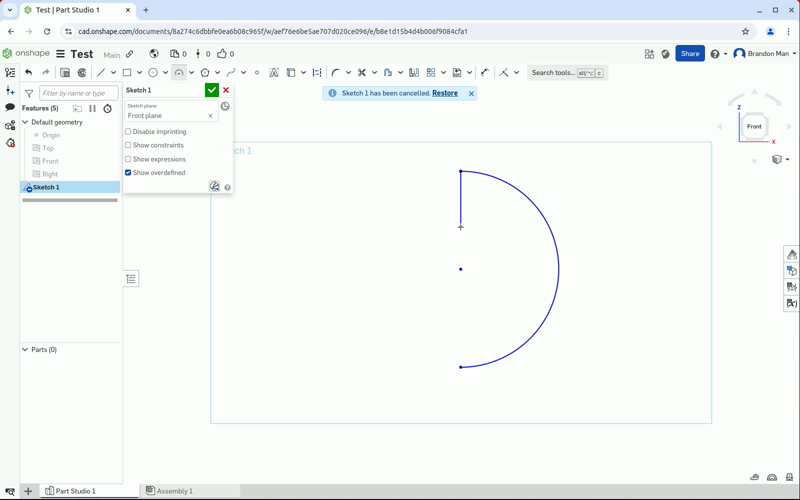
click(460, 226)
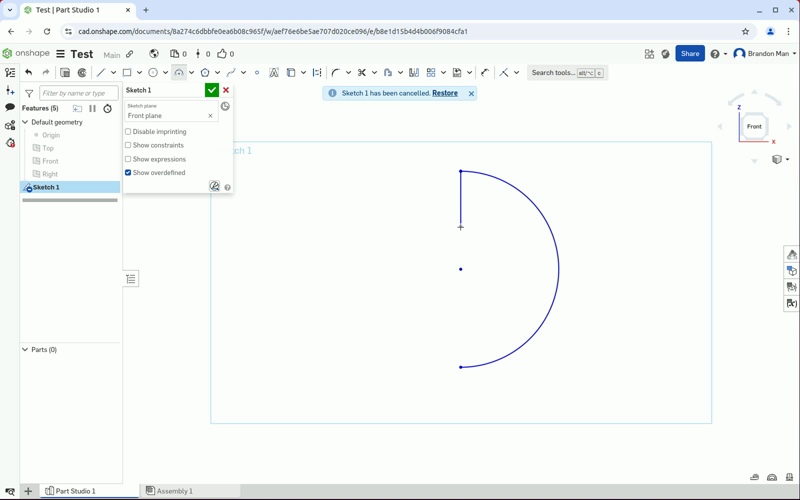
mouse_move(460, 367)
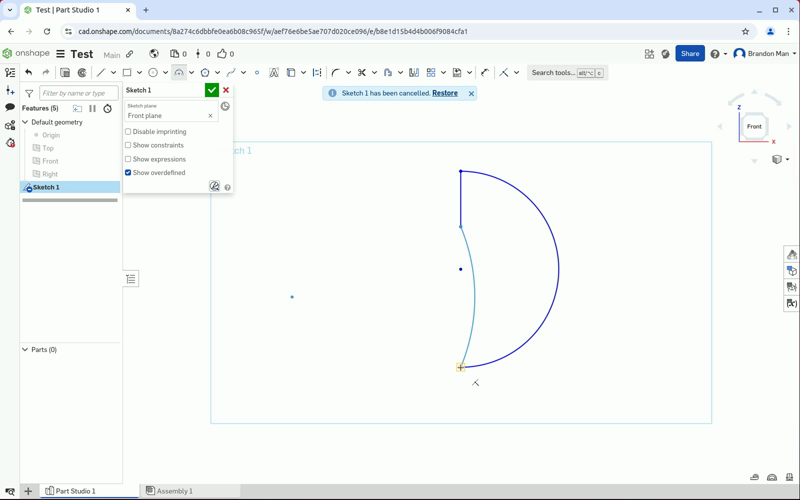
click(460, 367)
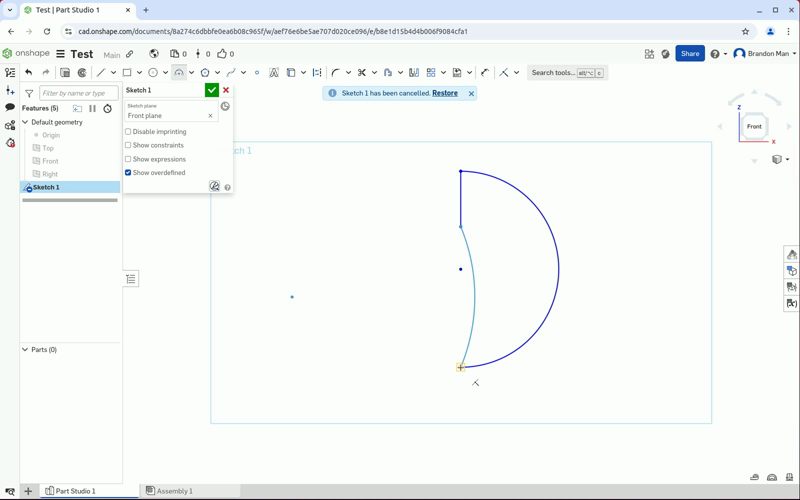
key_down(shift)
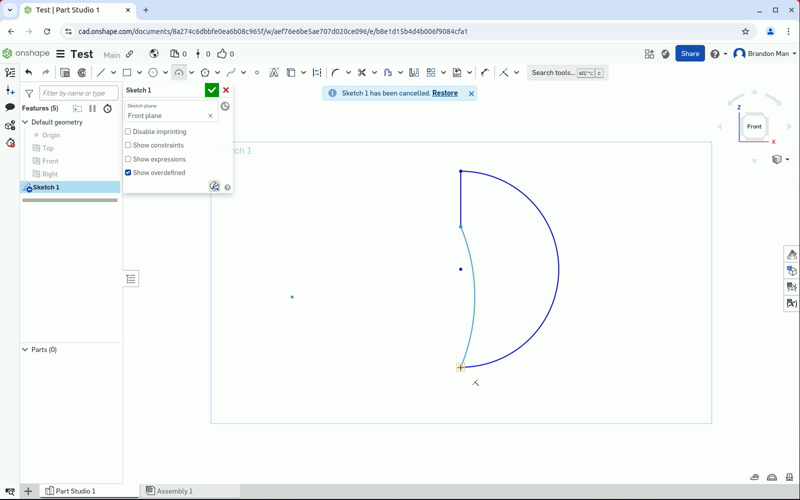
mouse_move(390, 297)
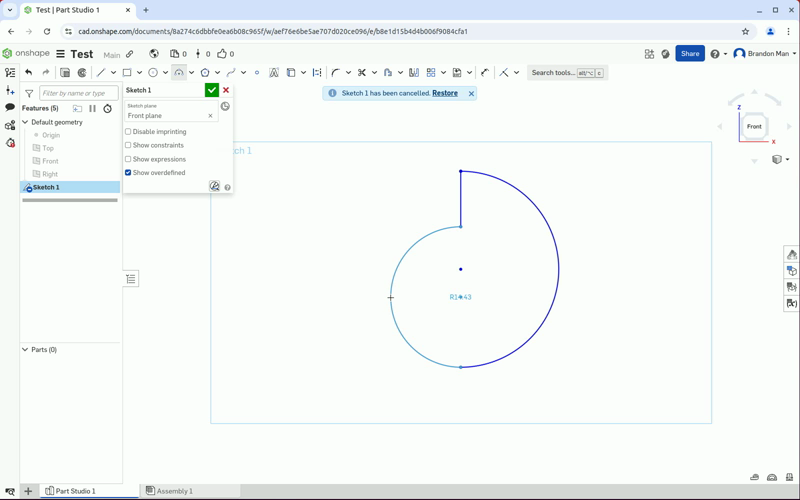
click(390, 297)
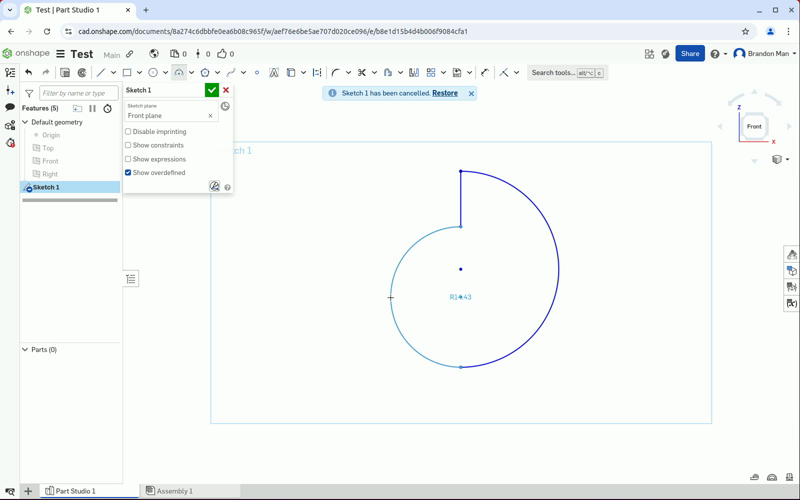
key_up(shift)
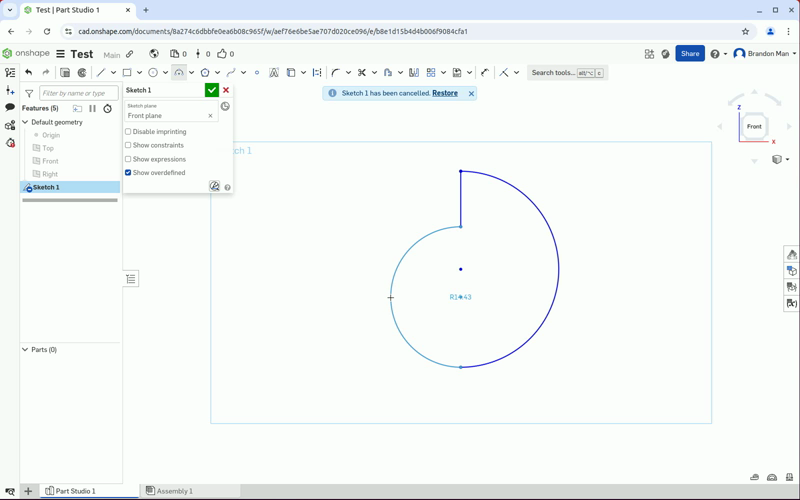
key(esc)
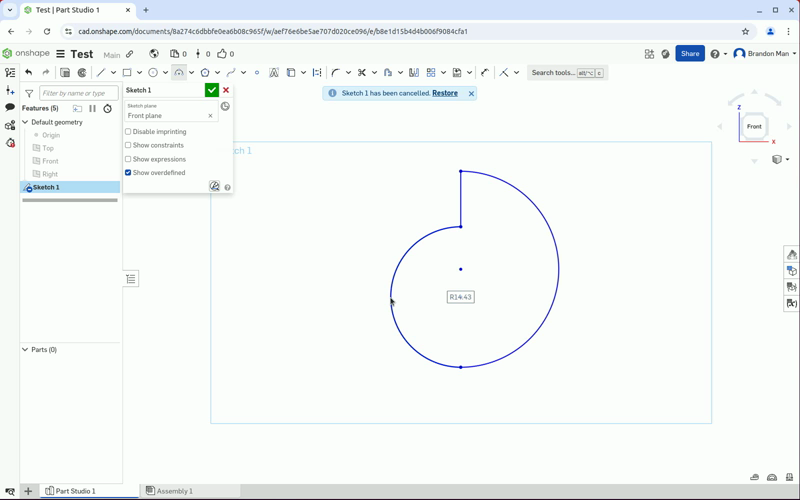
key(c)
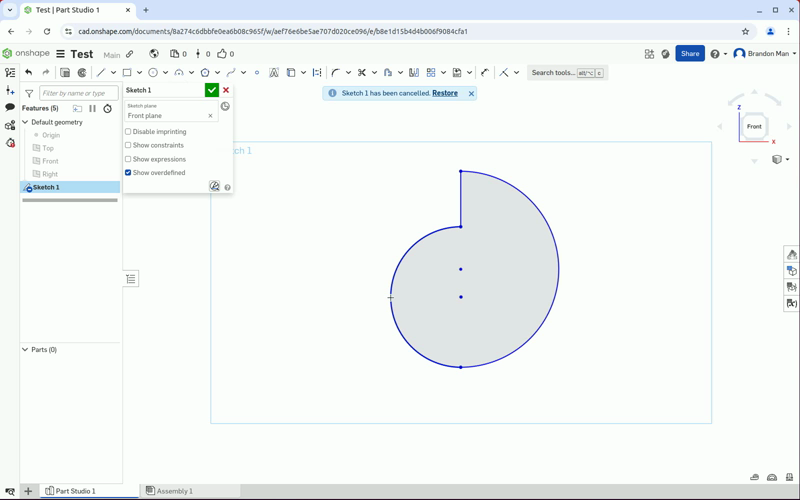
key_down(shift)
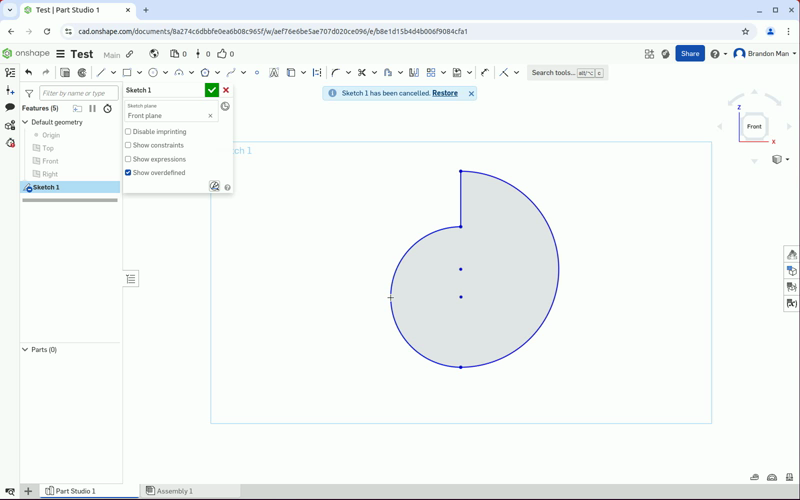
mouse_move(460, 282)
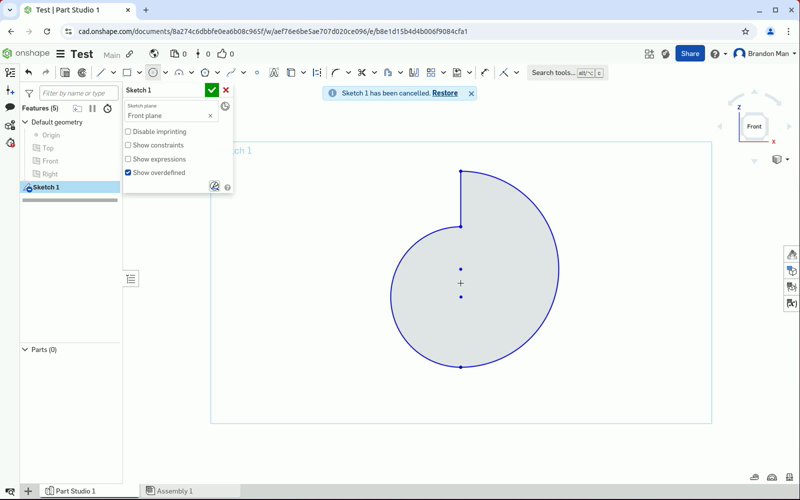
click(460, 282)
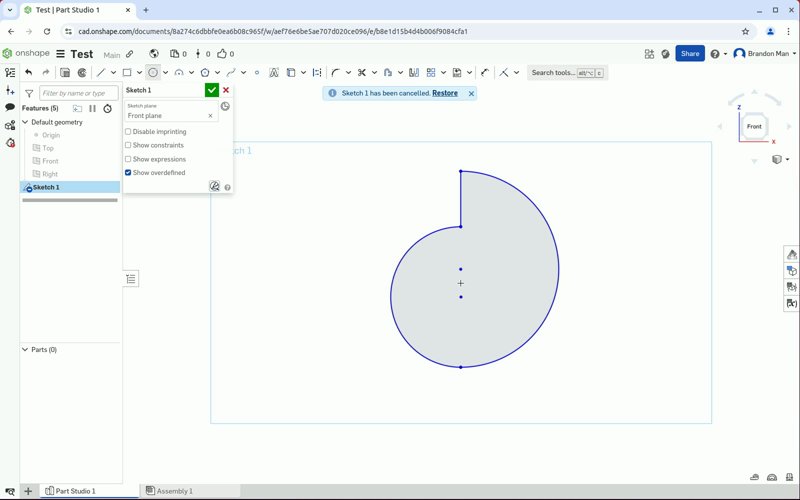
key_up(shift)
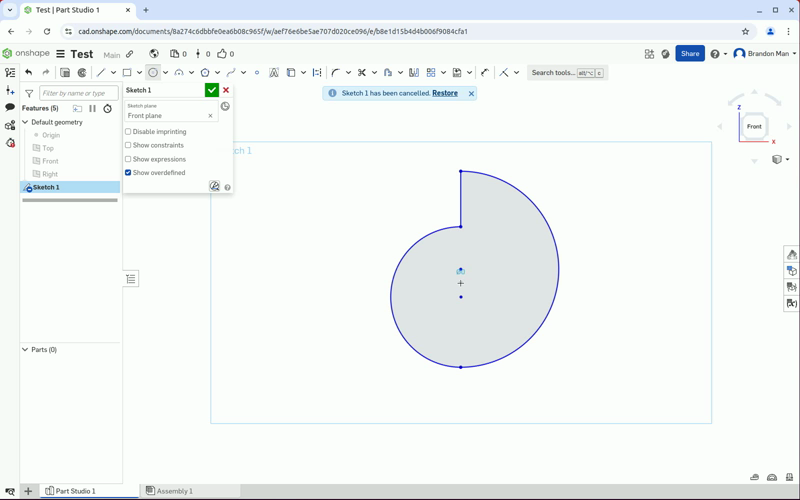
mouse_move(516, 282)
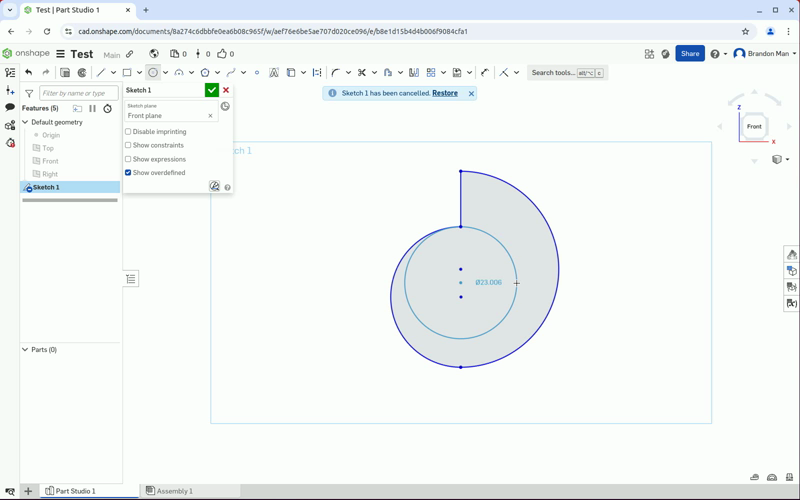
click(516, 282)
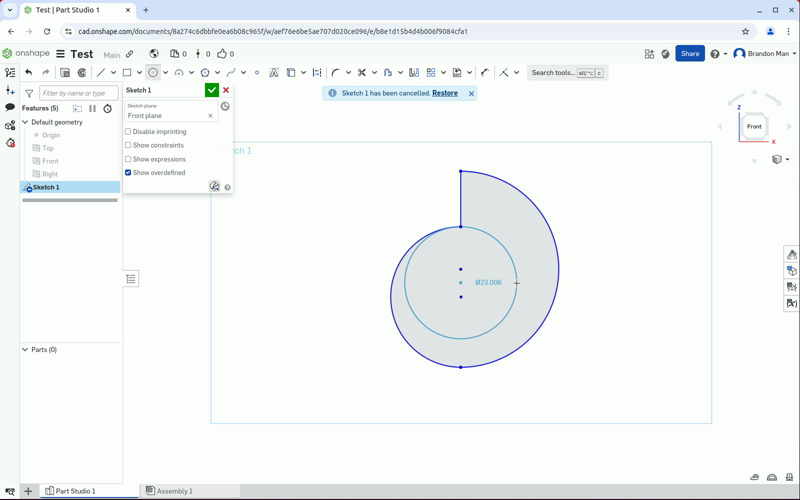
key(esc)
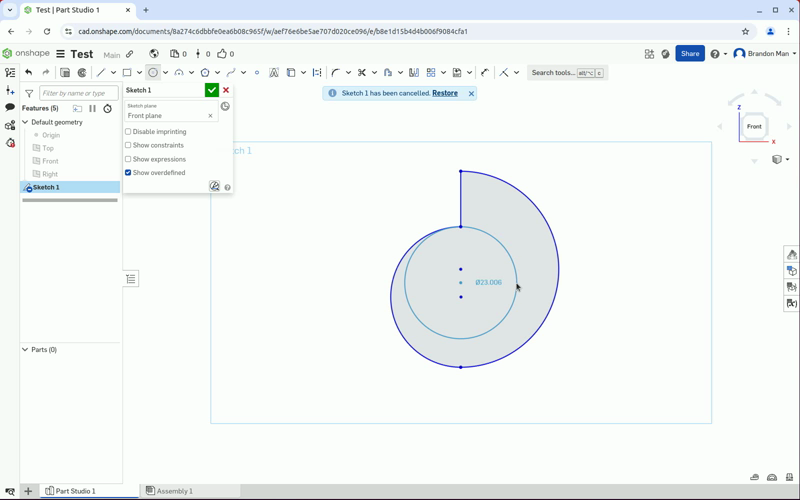
mouse_move(495, 350)
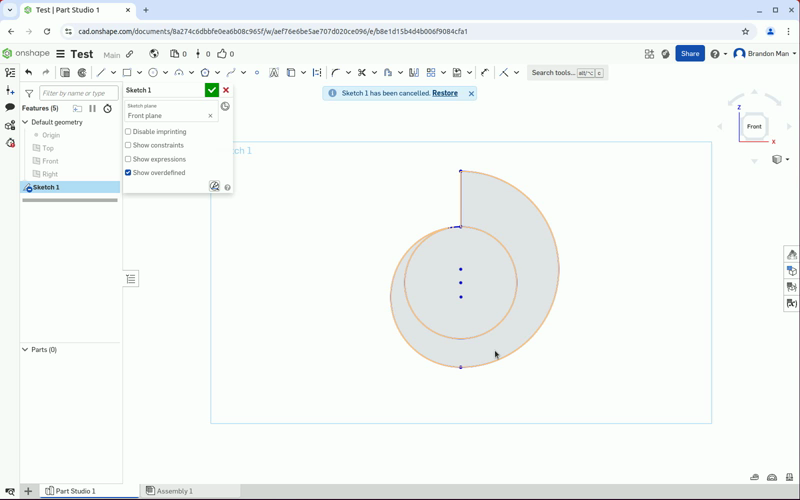
click(495, 350)
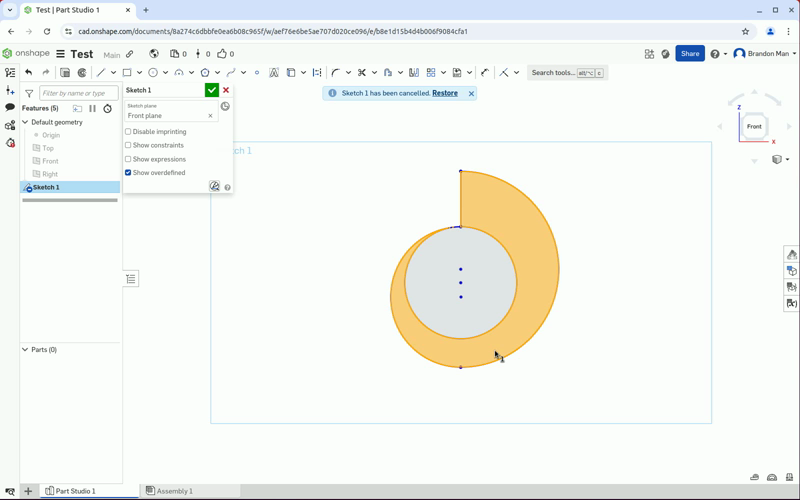
mouse_move(73, 352)
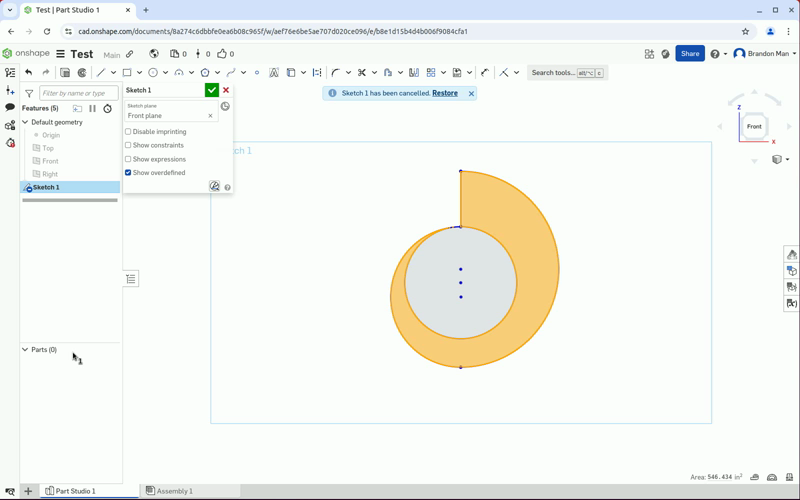
key(shift+y)
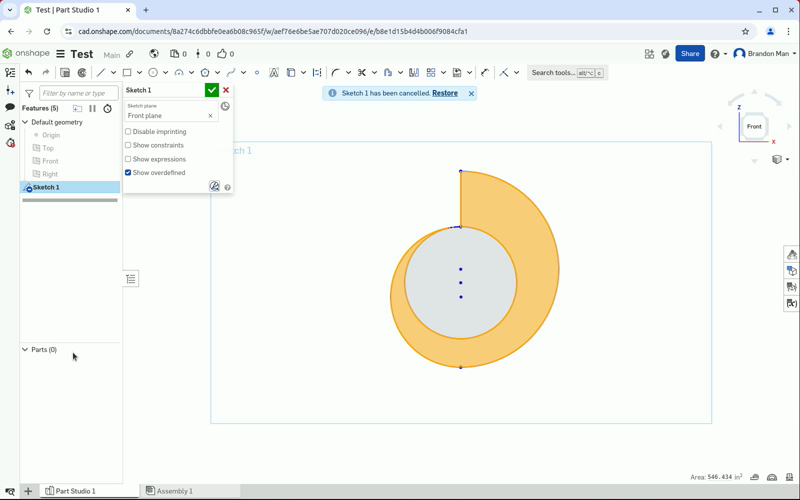
key(shift+e)
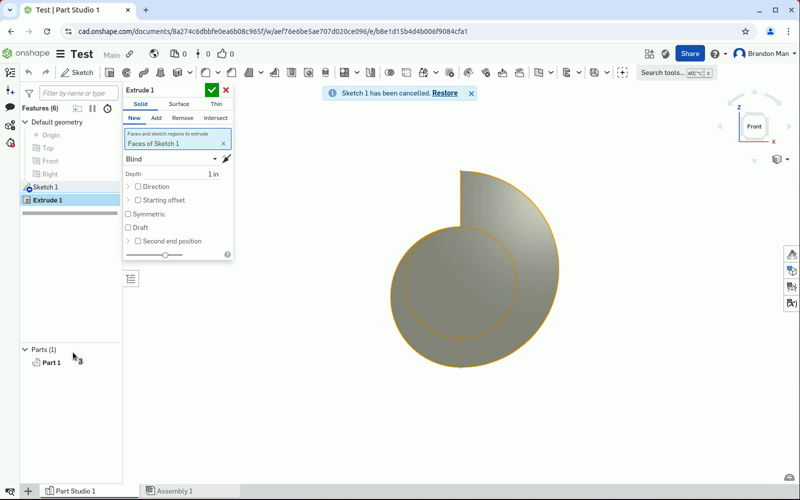
mouse_move(143, 106)
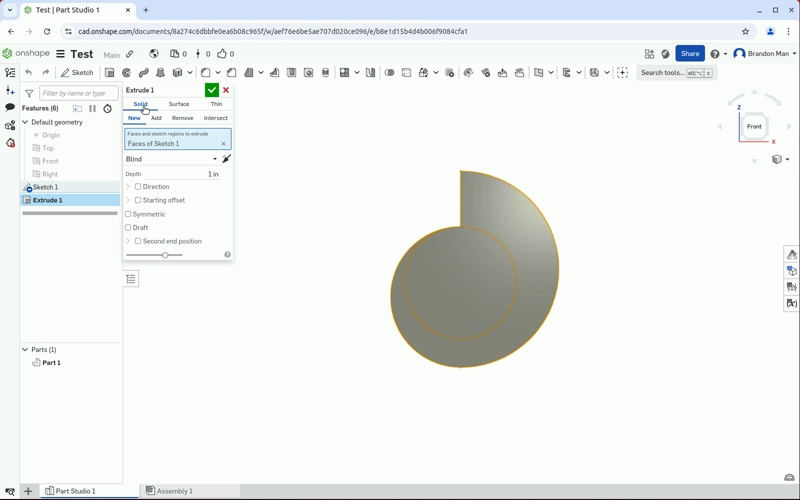
click(143, 106)
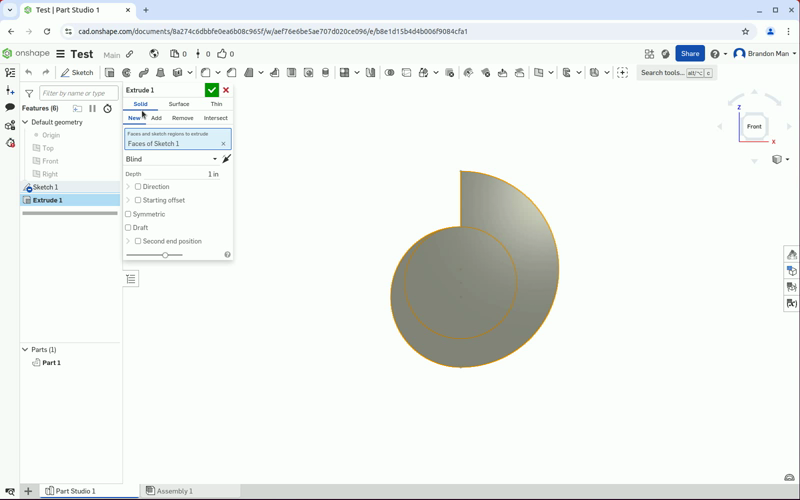
mouse_move(137, 120)
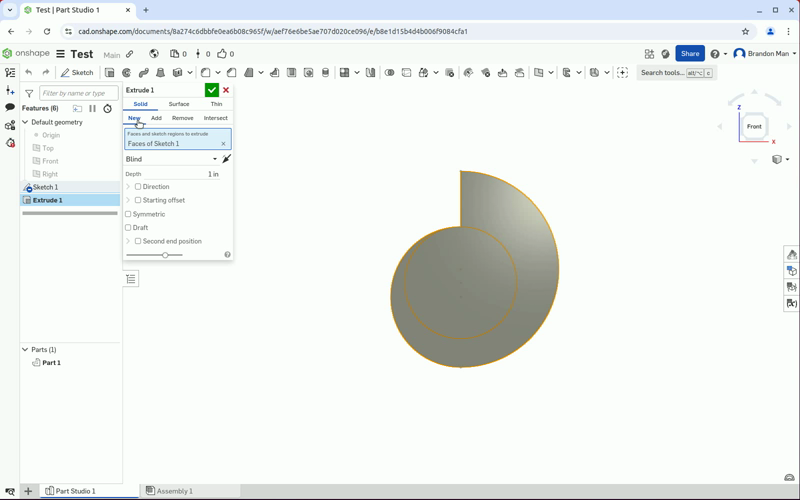
click(137, 120)
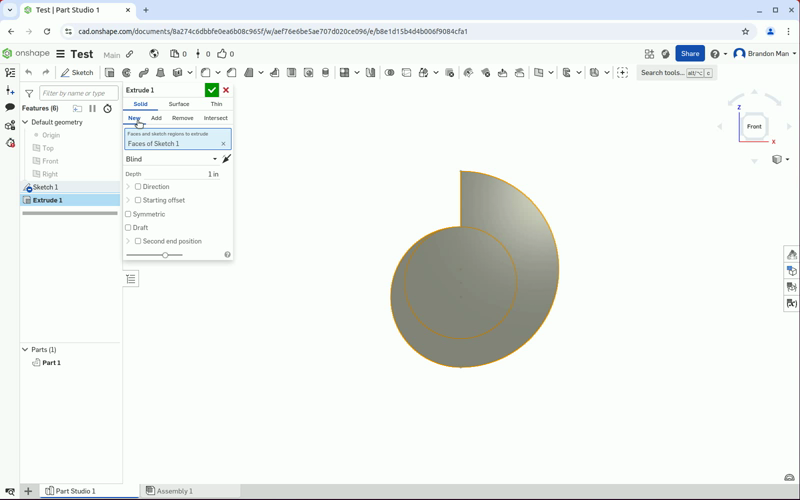
key(tab, 4)
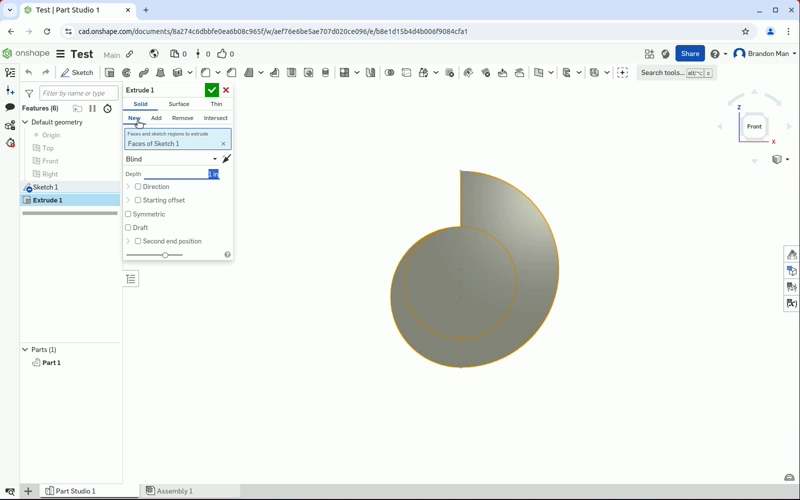
text(6.018)
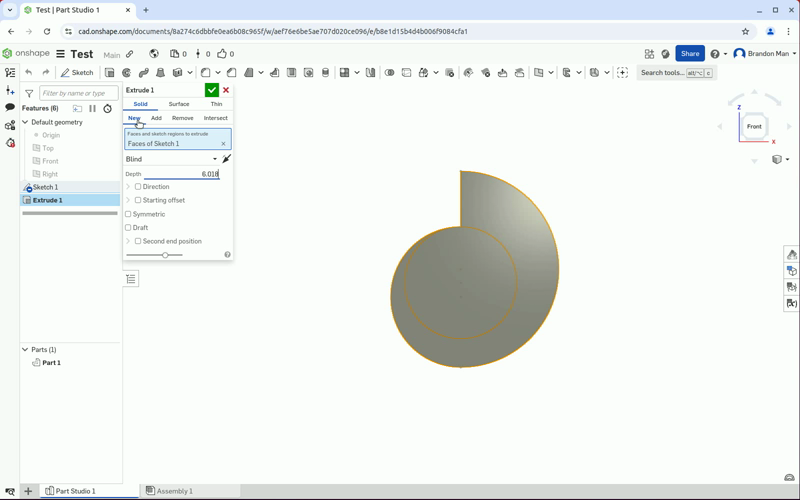
key(enter)
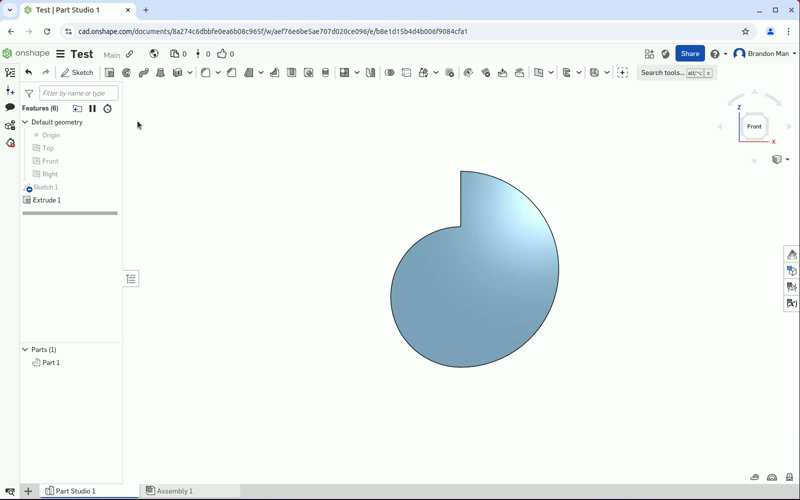
key(shift+h)
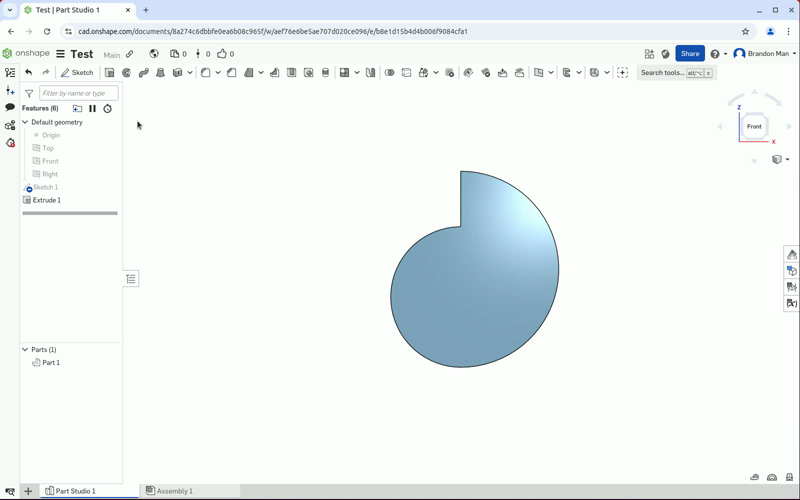
key(shift+h)
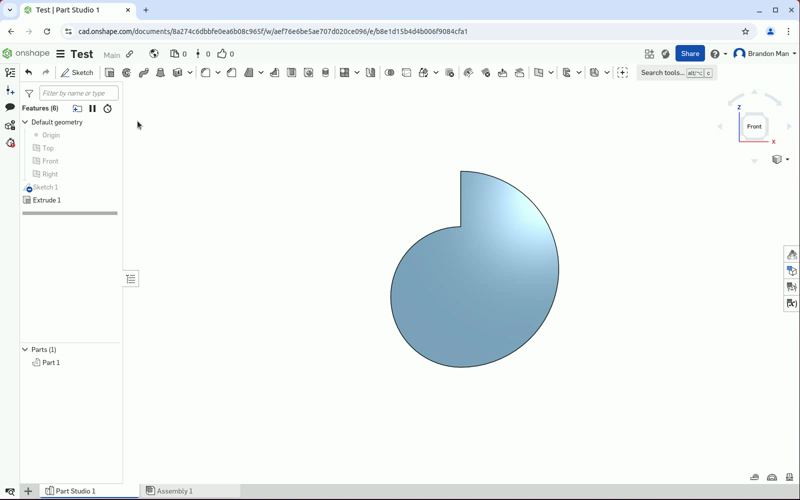
mouse_move(73, 189)
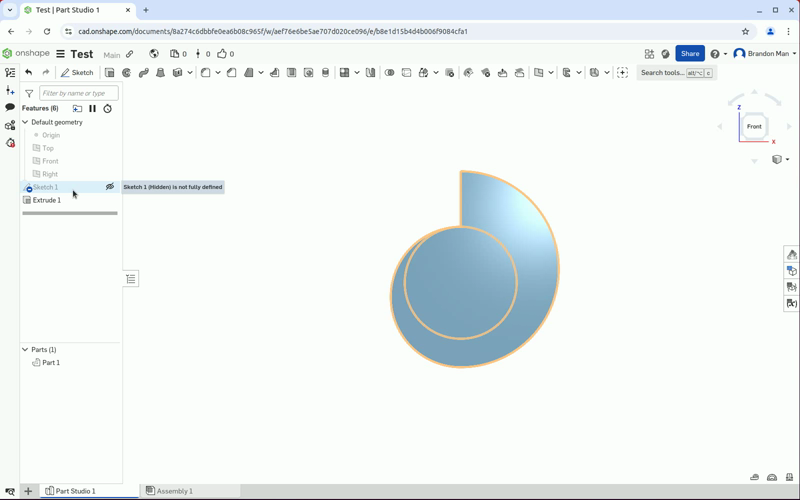
click(73, 189)
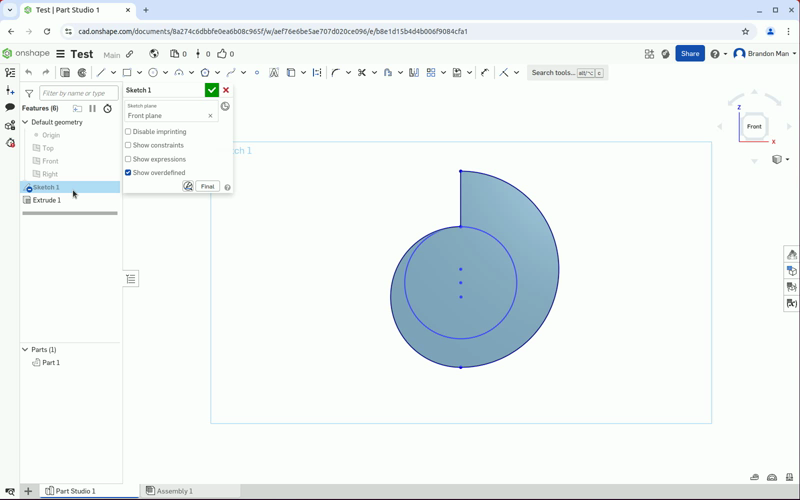
mouse_move(229, 92)
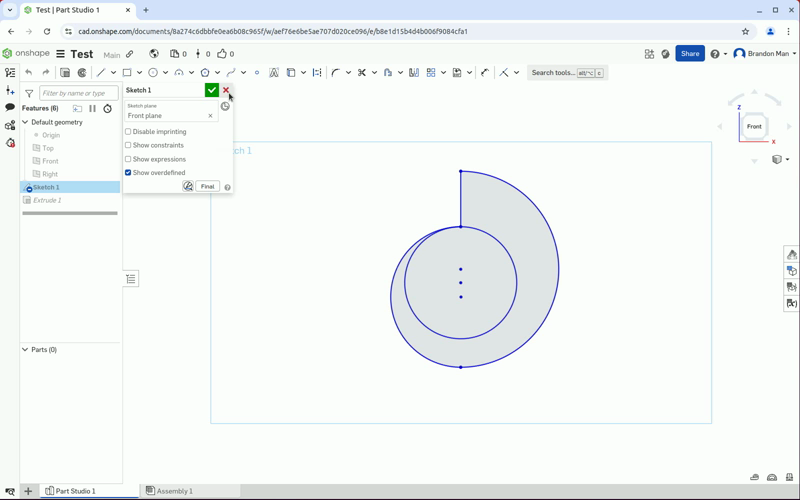
click(229, 92)
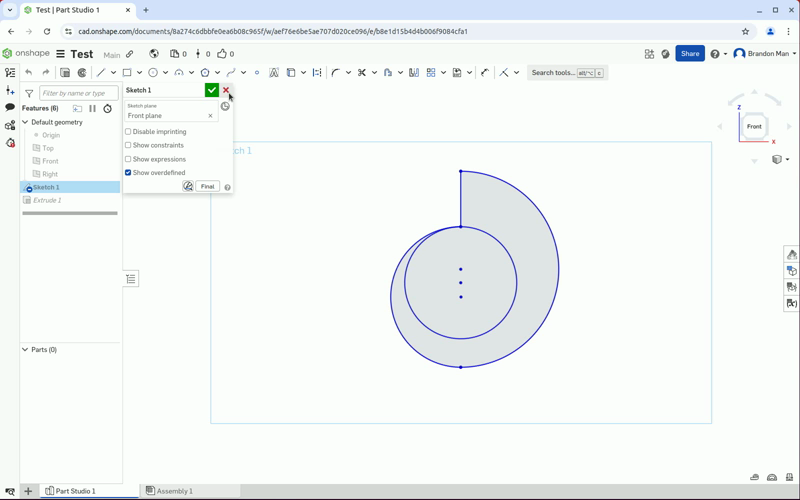
key(shift+s)
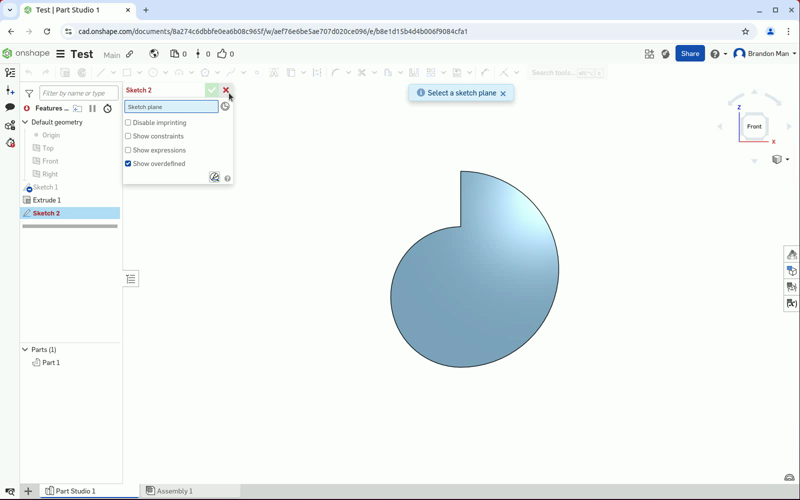
mouse_move(73, 163)
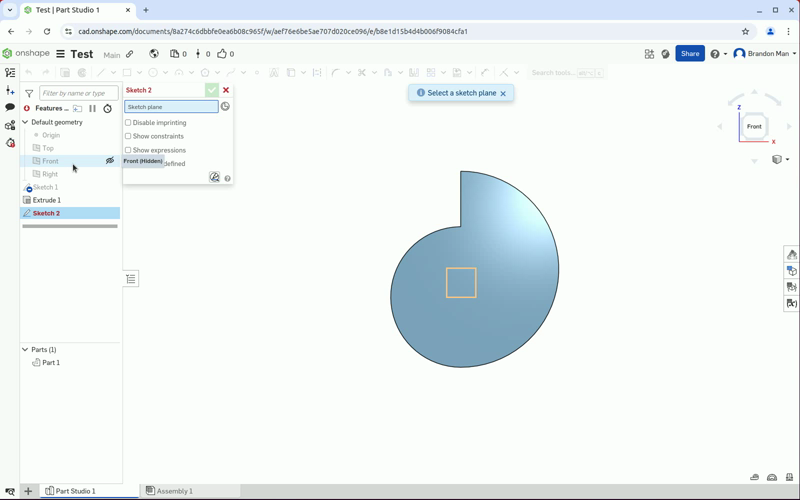
click(73, 163)
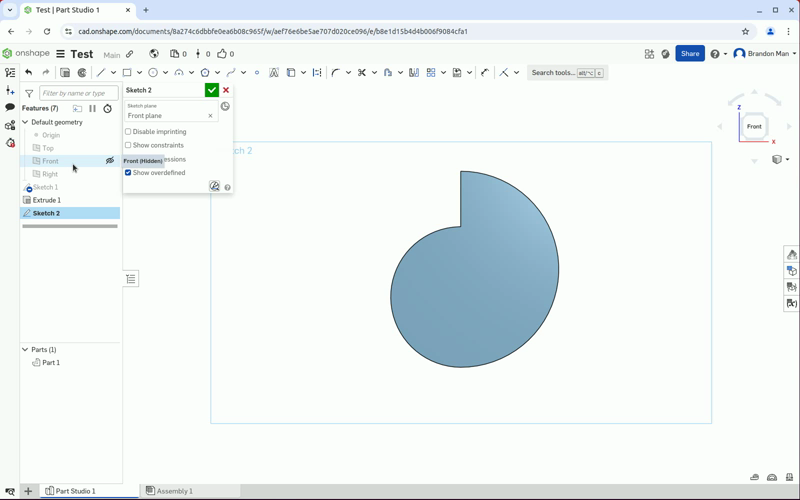
mouse_move(73, 352)
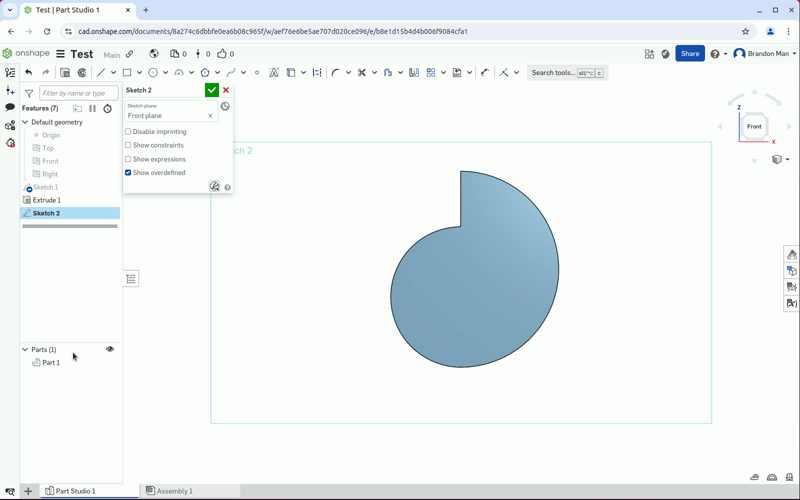
key(y)
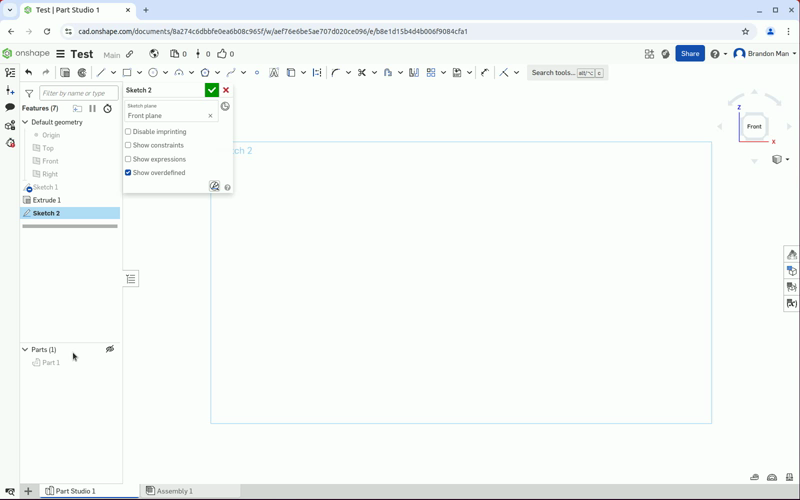
key(c)
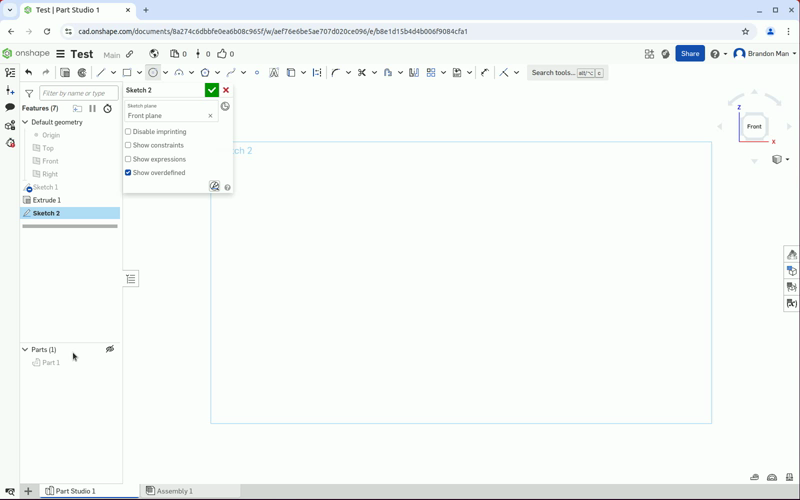
key_down(shift)
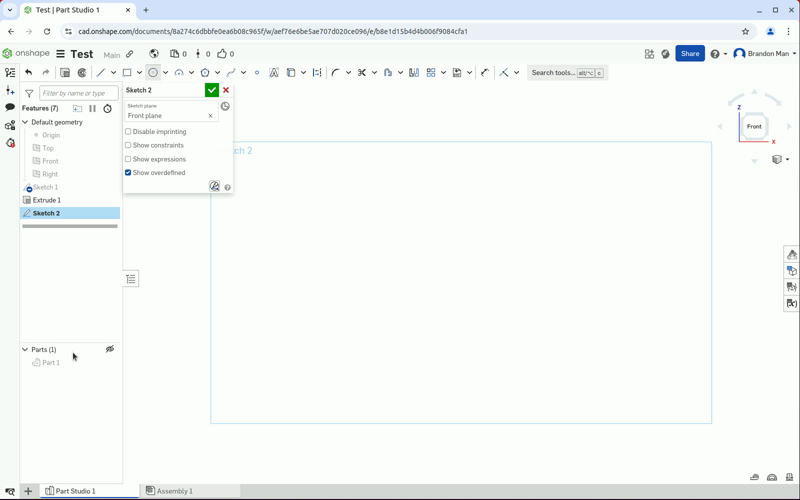
mouse_move(461, 282)
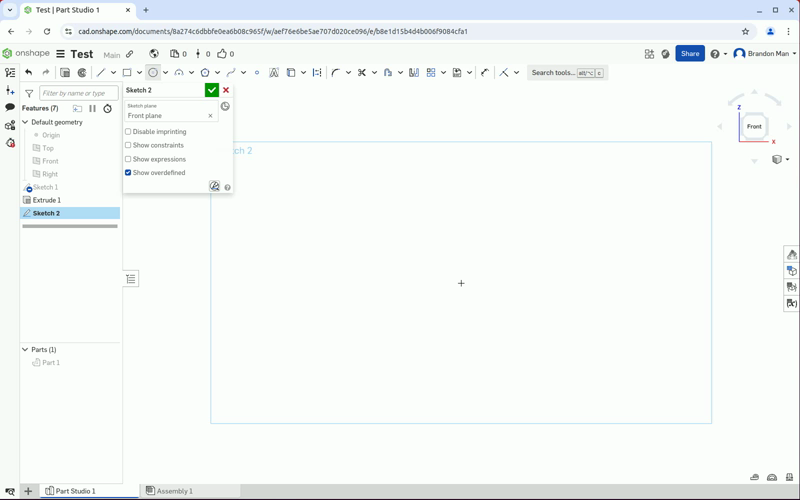
click(461, 282)
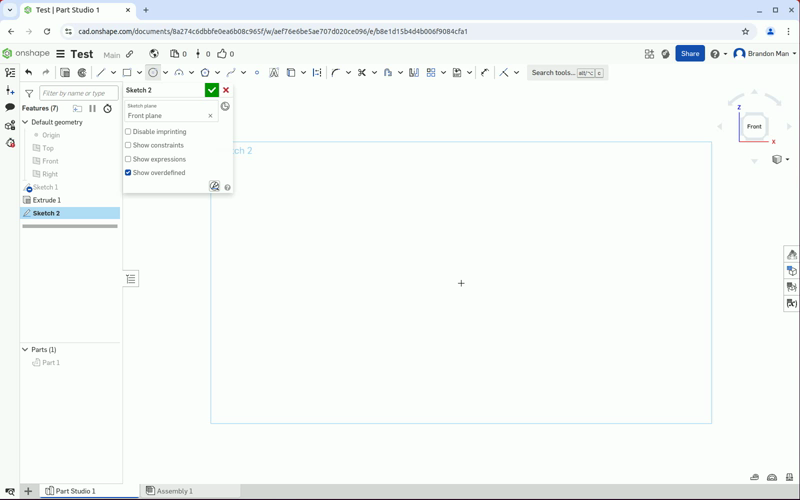
key_up(shift)
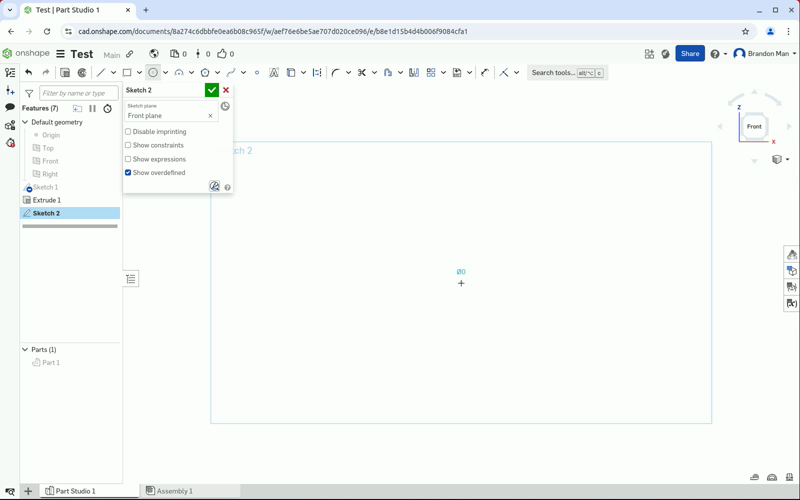
mouse_move(517, 282)
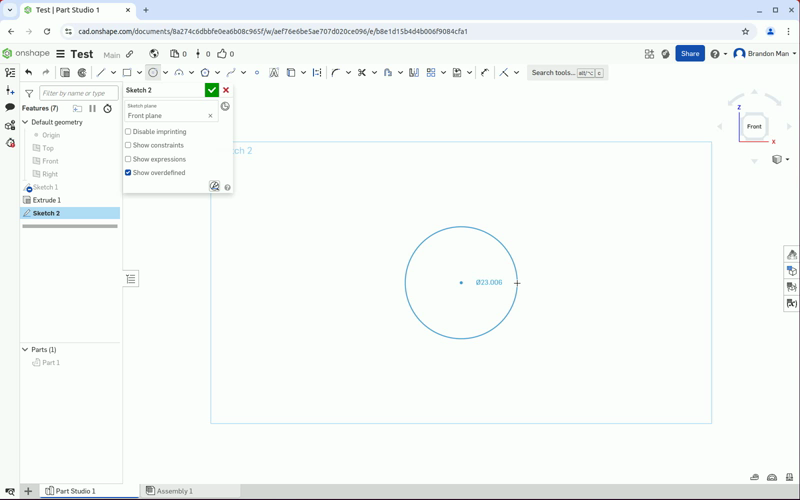
click(517, 282)
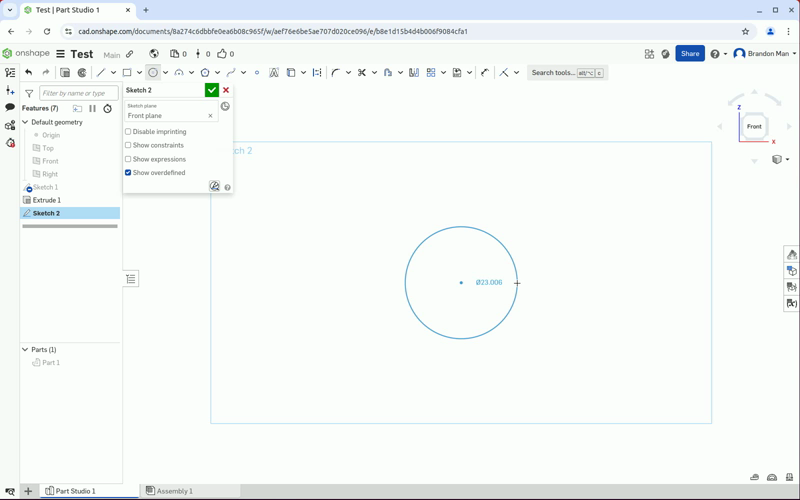
key(esc)
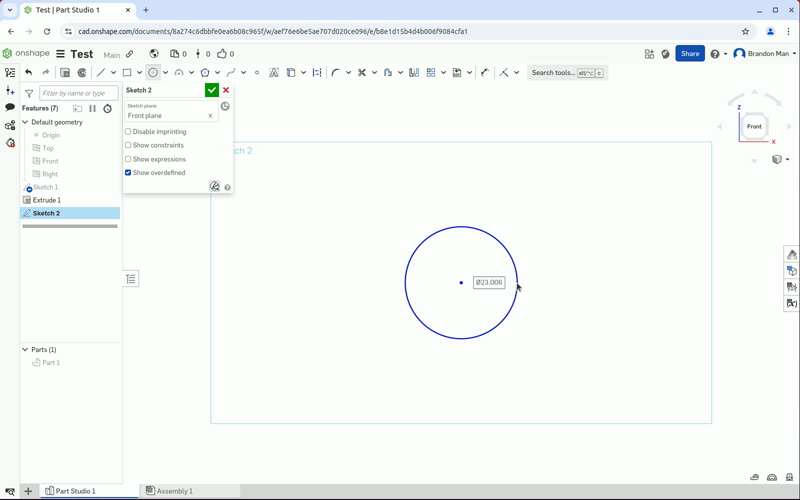
mouse_move(454, 329)
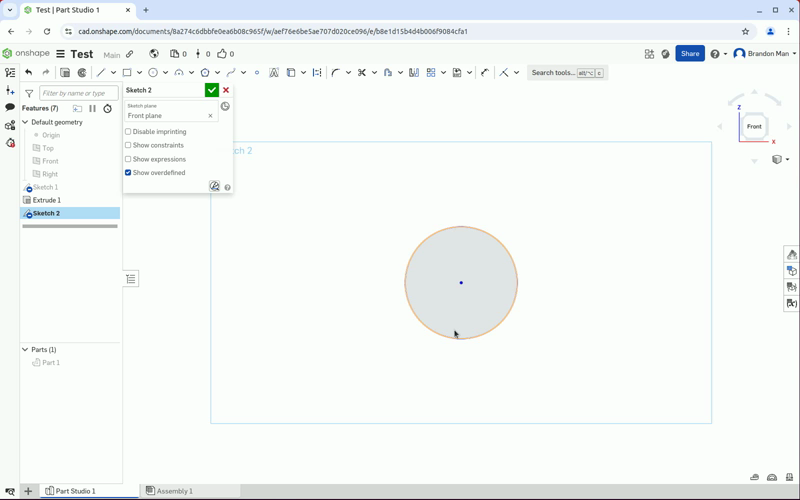
click(454, 329)
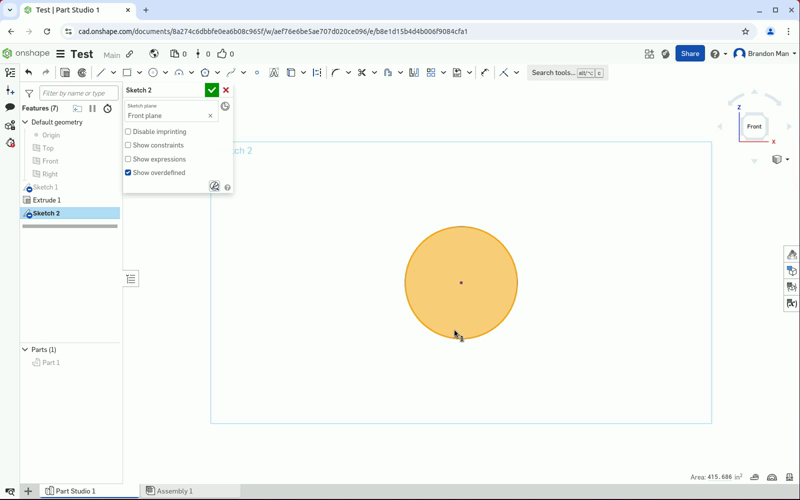
mouse_move(73, 352)
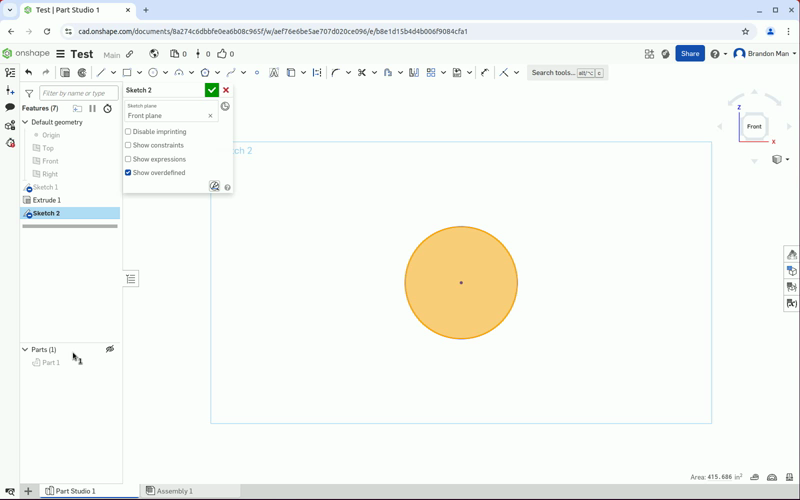
key(shift+y)
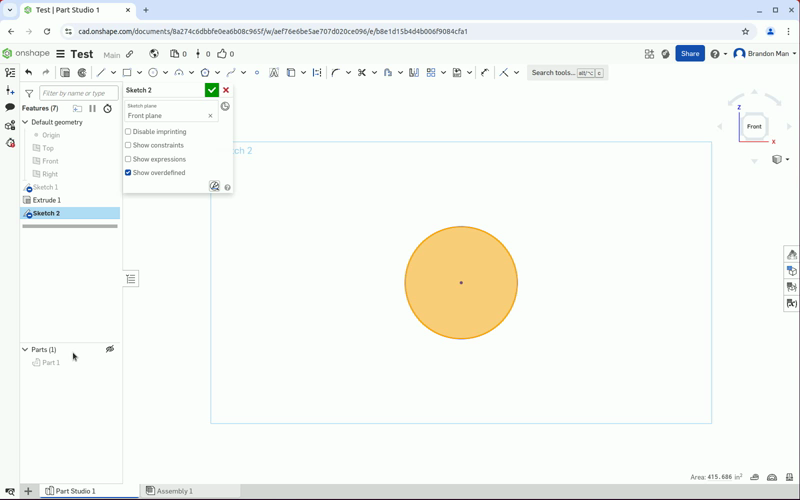
key(shift+e)
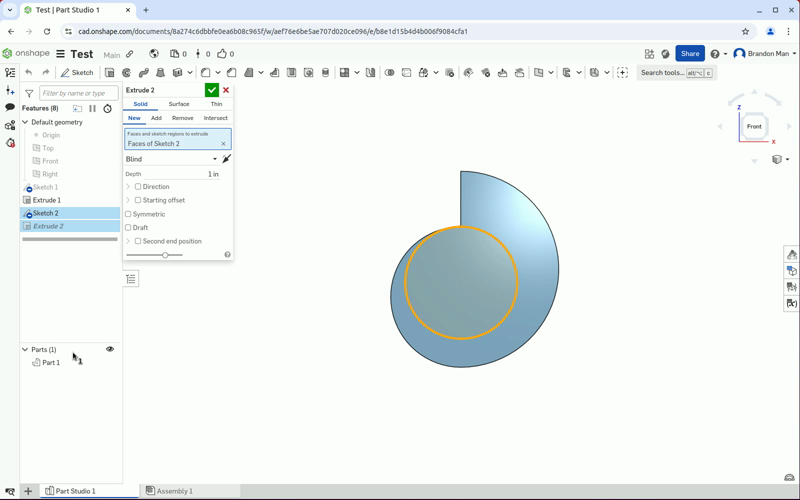
mouse_move(143, 106)
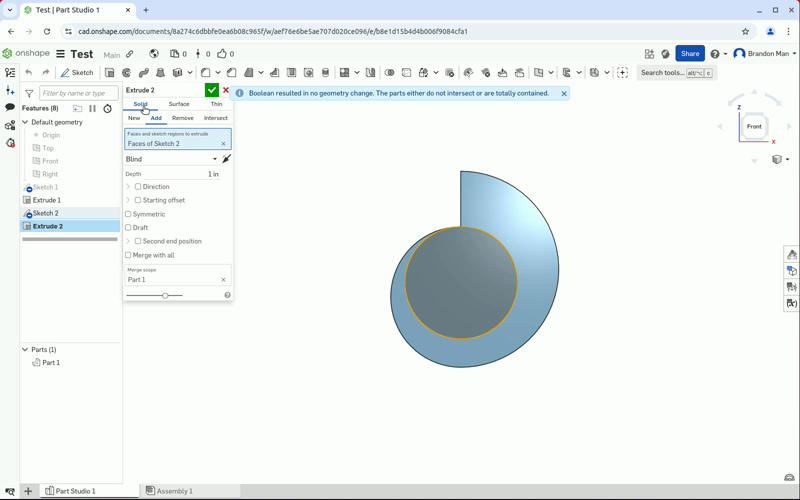
click(143, 106)
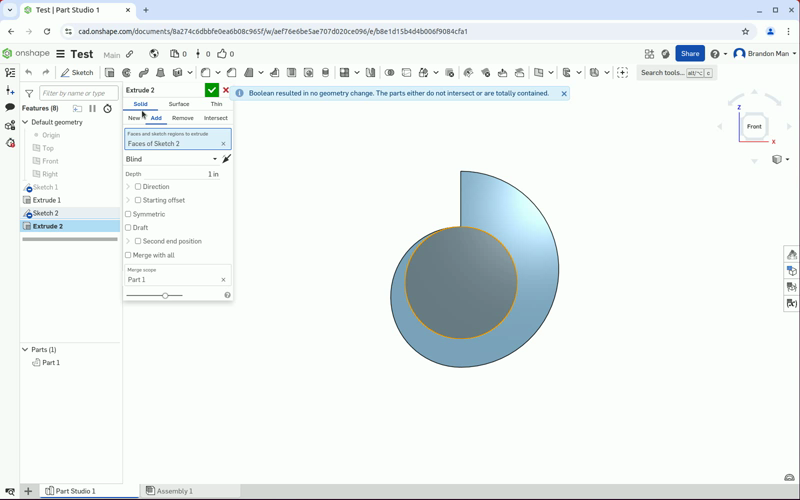
mouse_move(137, 120)
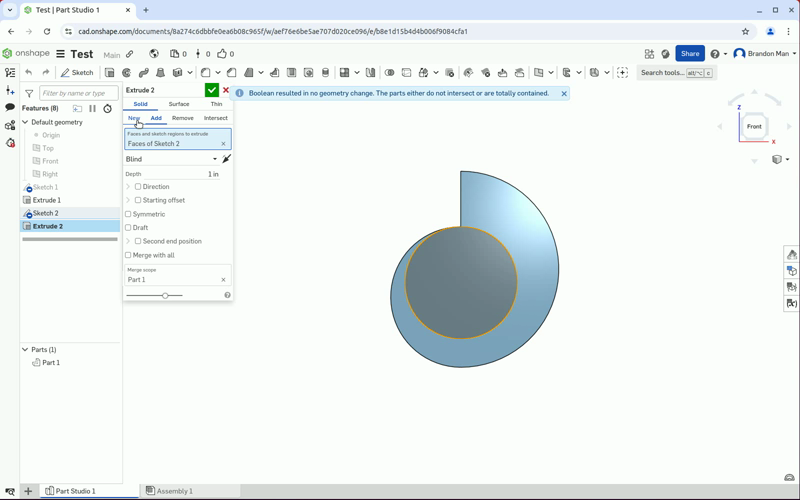
click(137, 120)
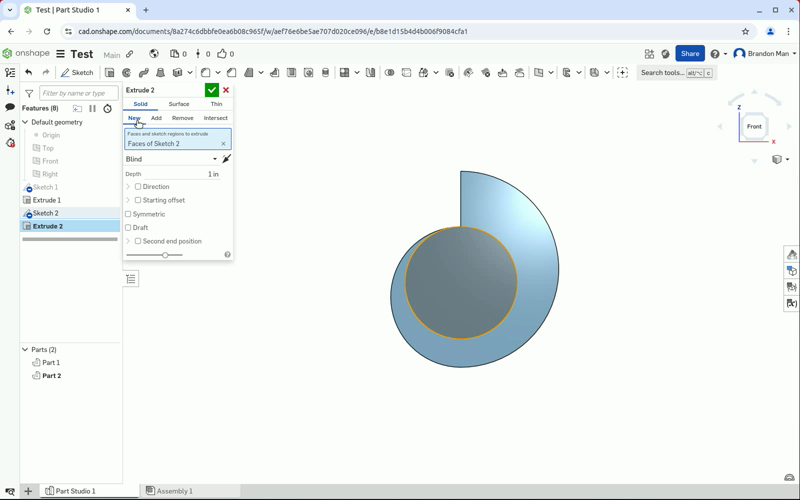
key(tab, 4)
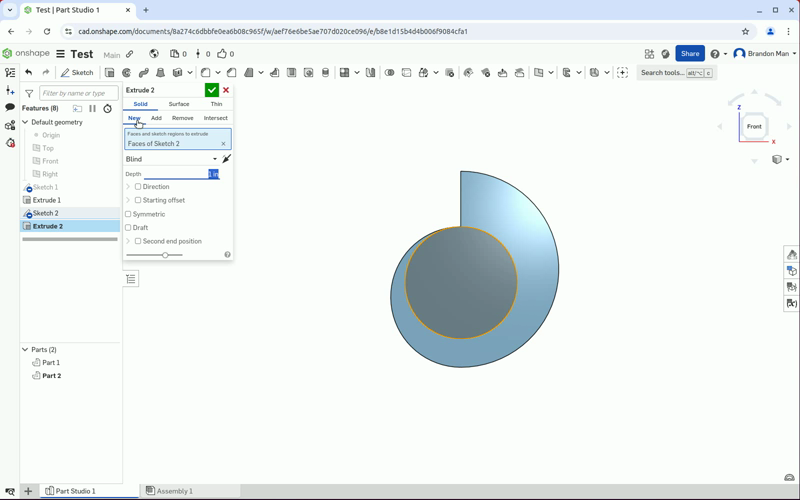
text(6.018)
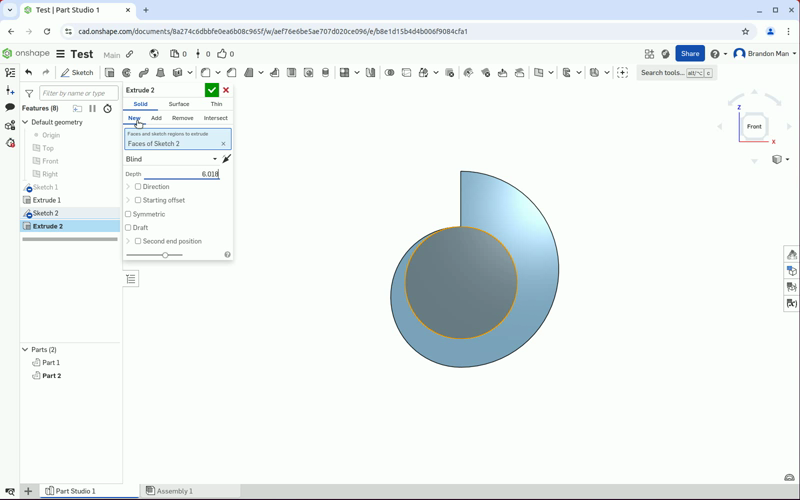
key(enter)
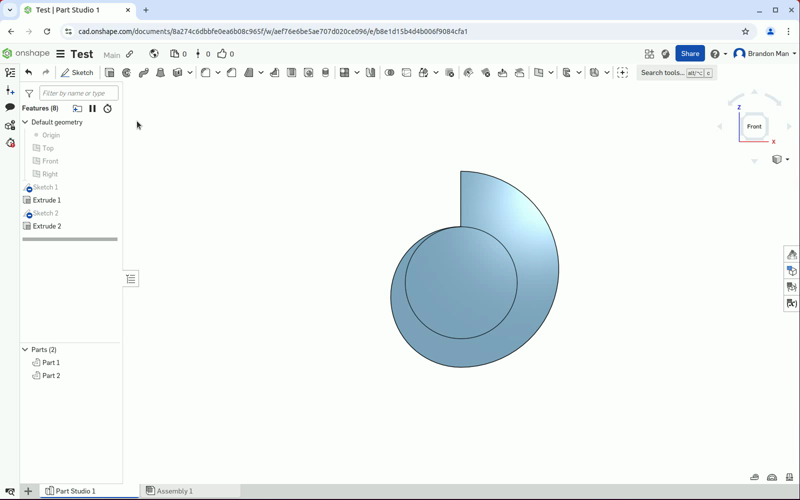
key(shift+h)
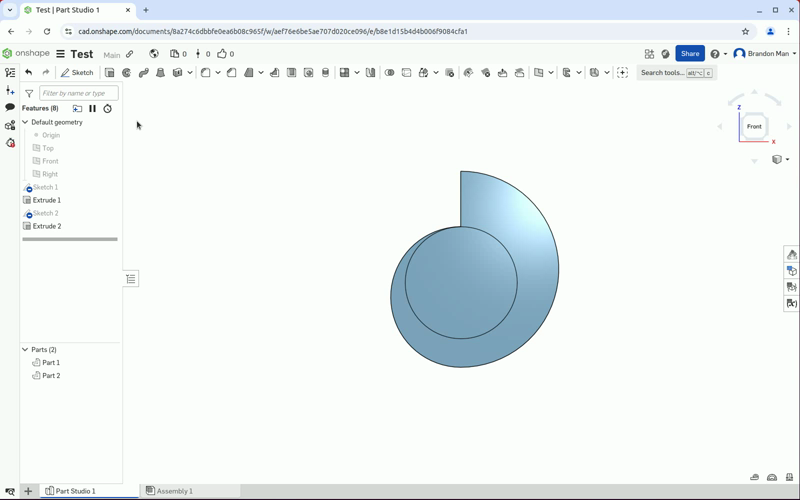
key(shift+h)
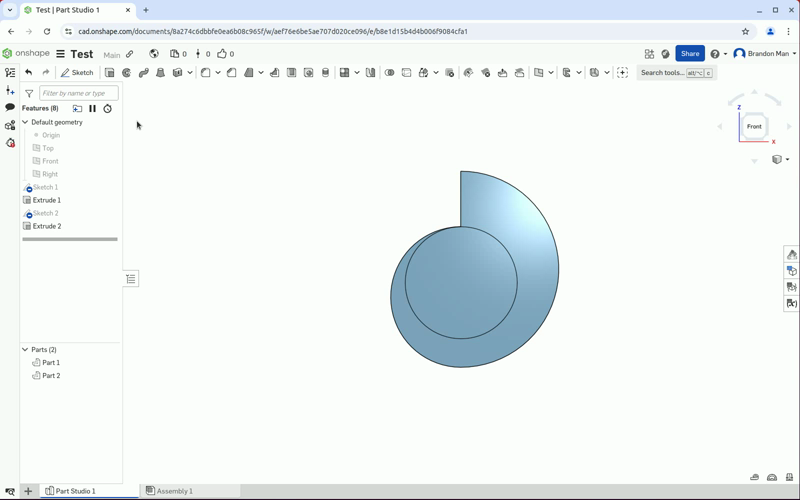
mouse_move(73, 189)
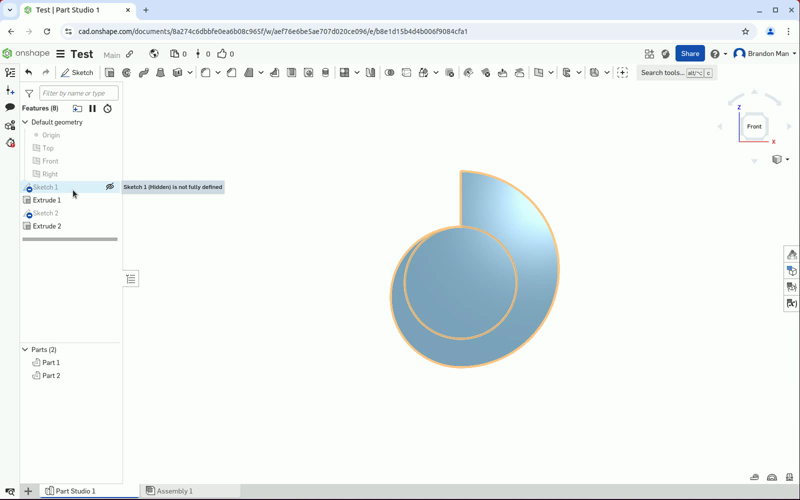
click(73, 189)
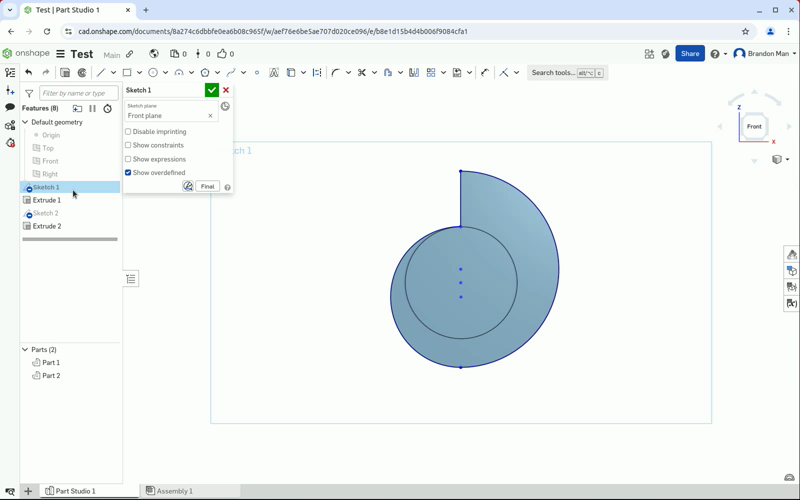
mouse_move(229, 92)
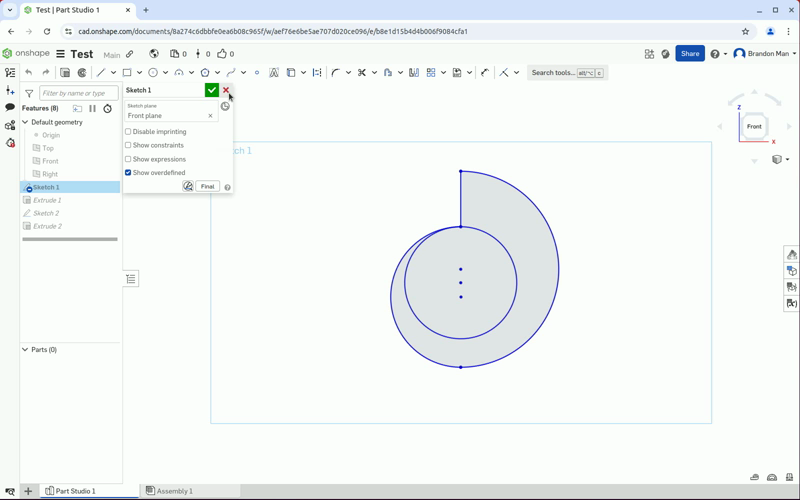
click(229, 92)
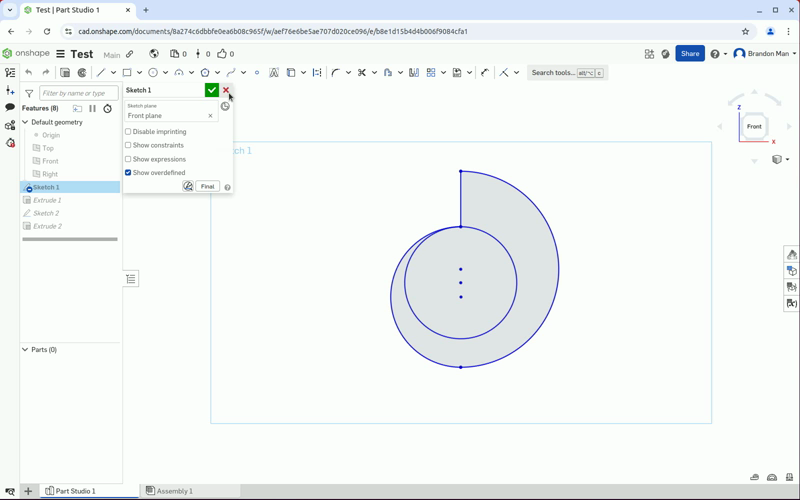
key(shift+s)
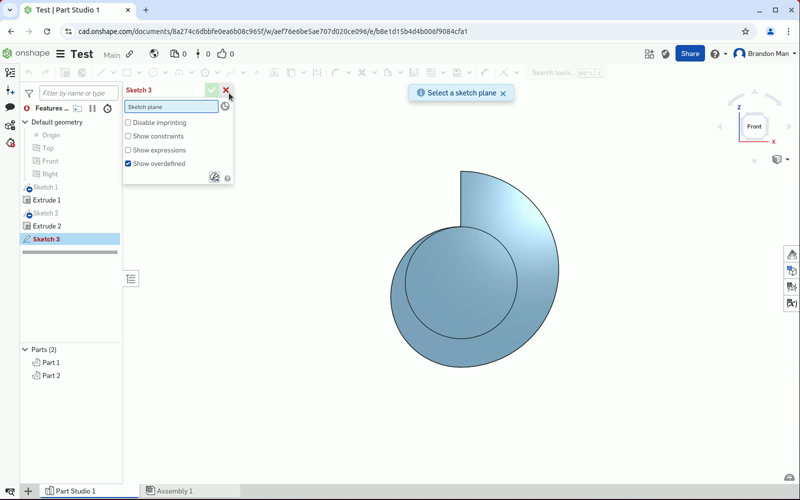
mouse_move(73, 163)
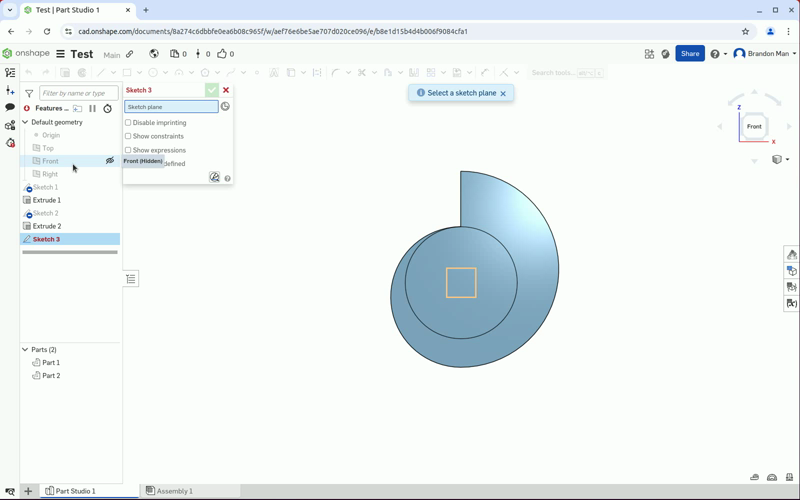
click(73, 163)
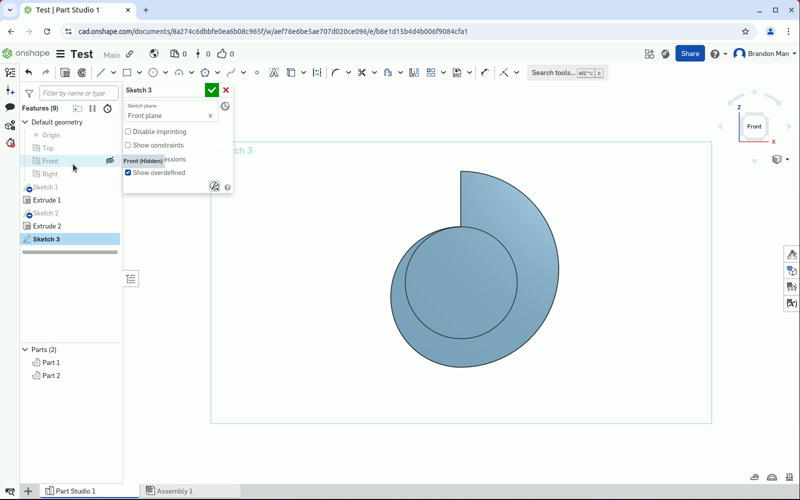
mouse_move(73, 352)
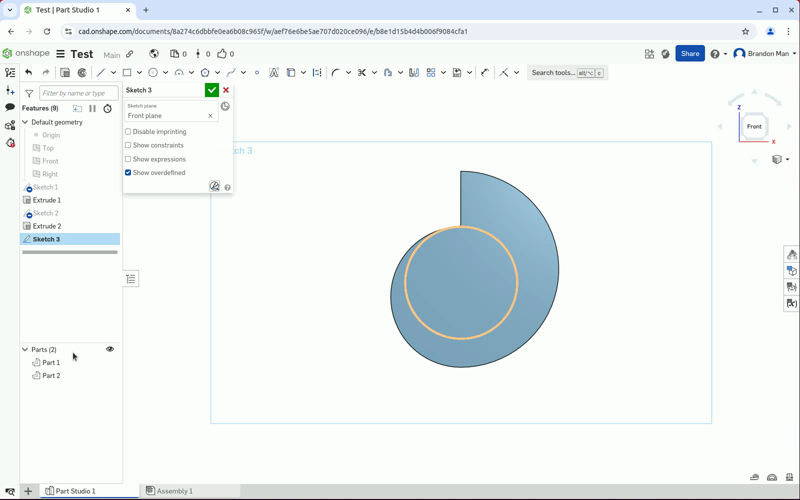
key(y)
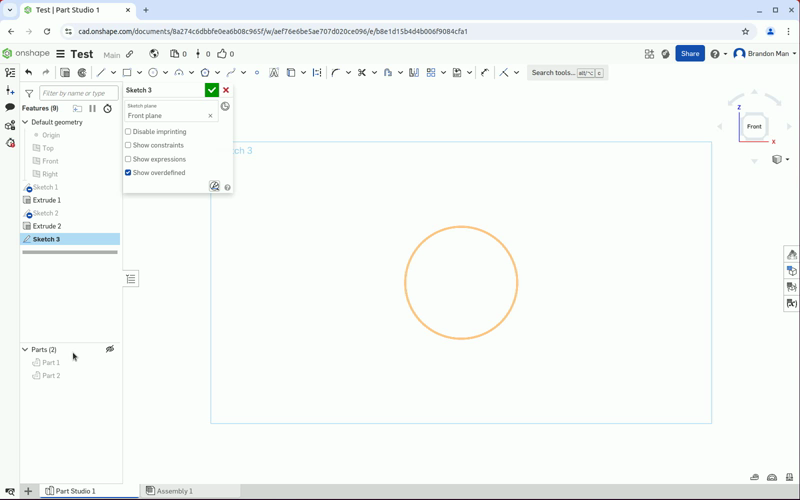
key(c)
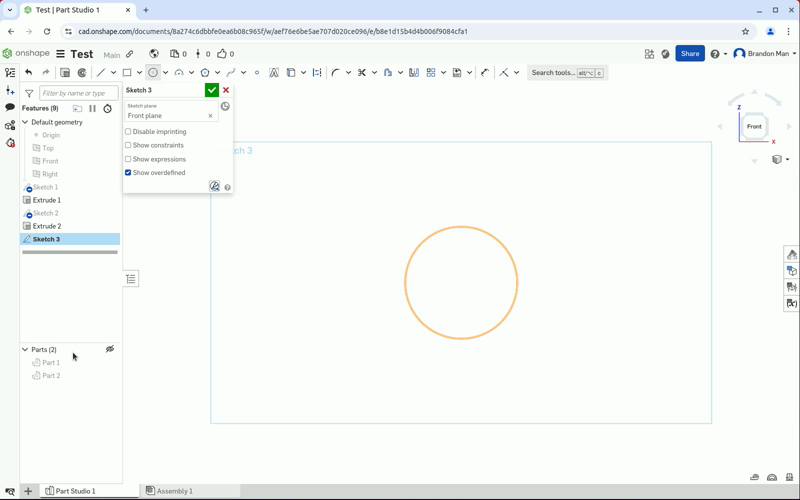
key_down(shift)
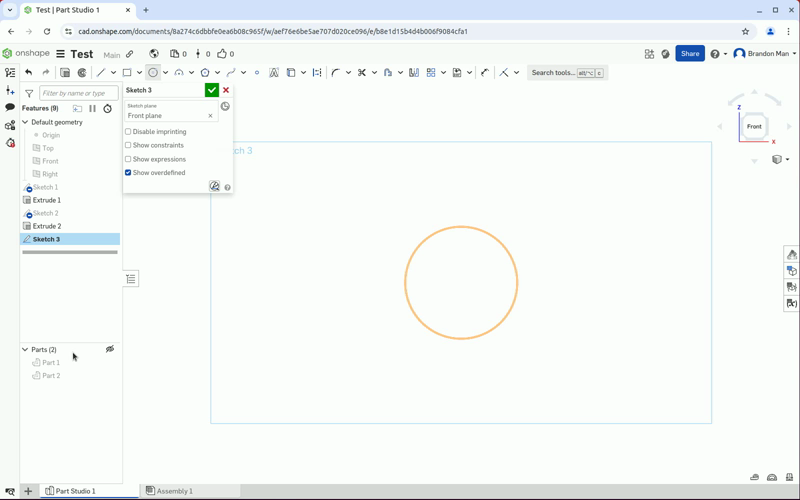
mouse_move(461, 282)
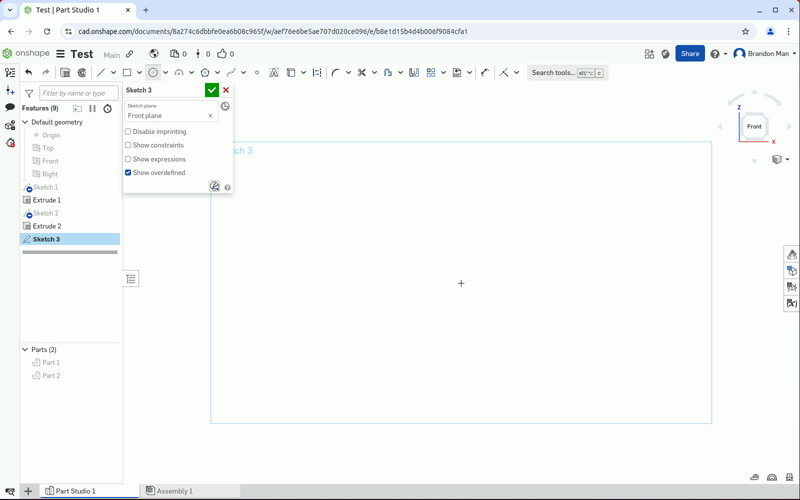
click(461, 282)
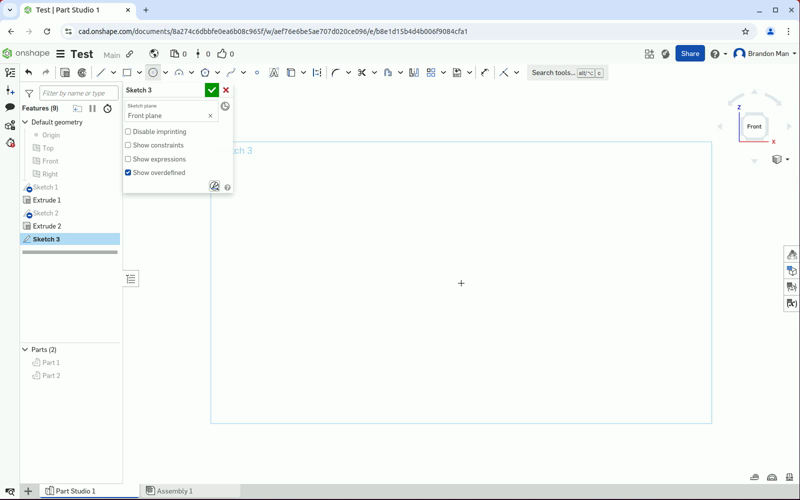
key_up(shift)
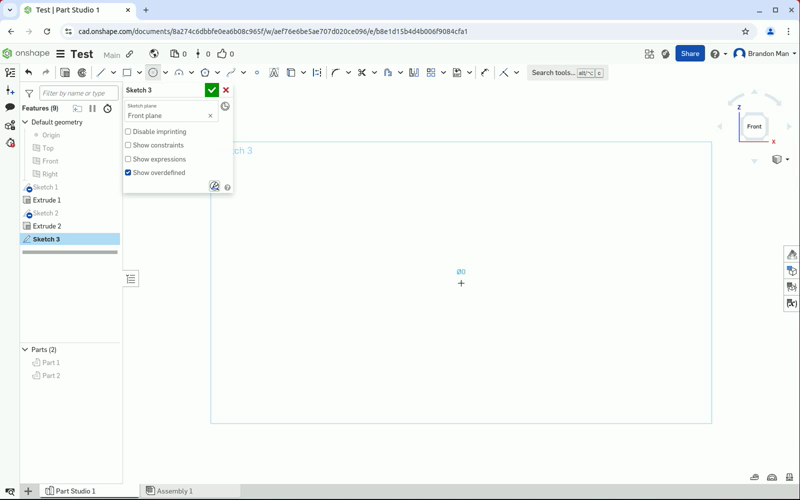
mouse_move(517, 282)
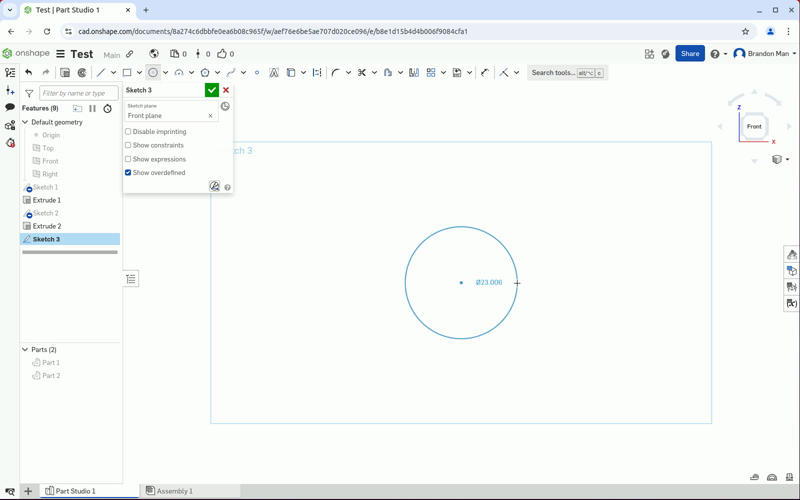
click(517, 282)
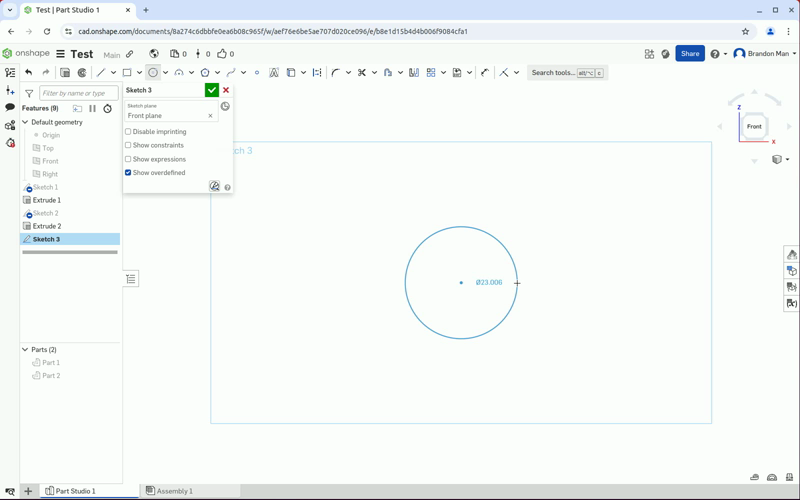
key(esc)
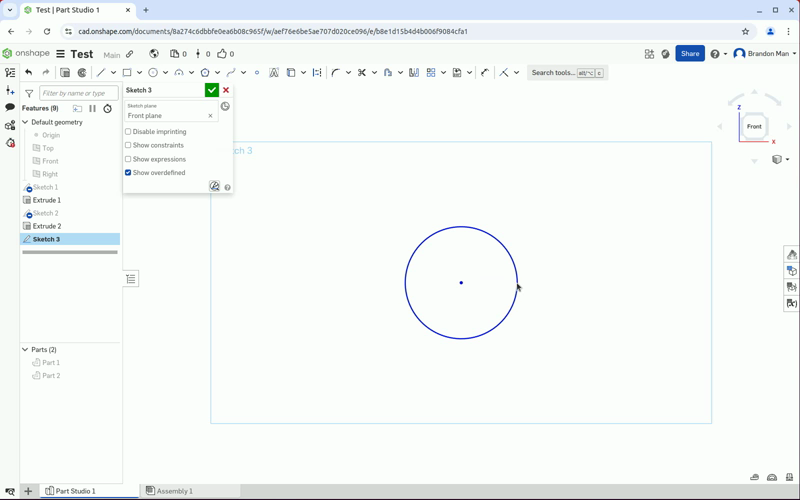
mouse_move(428, 283)
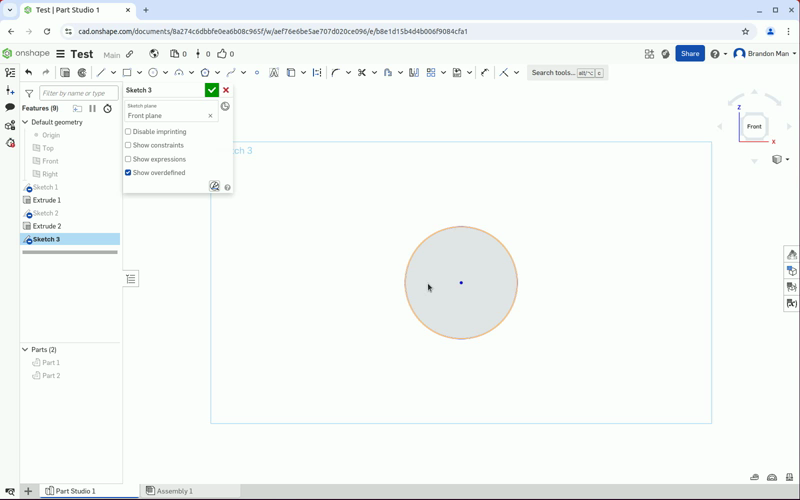
click(428, 283)
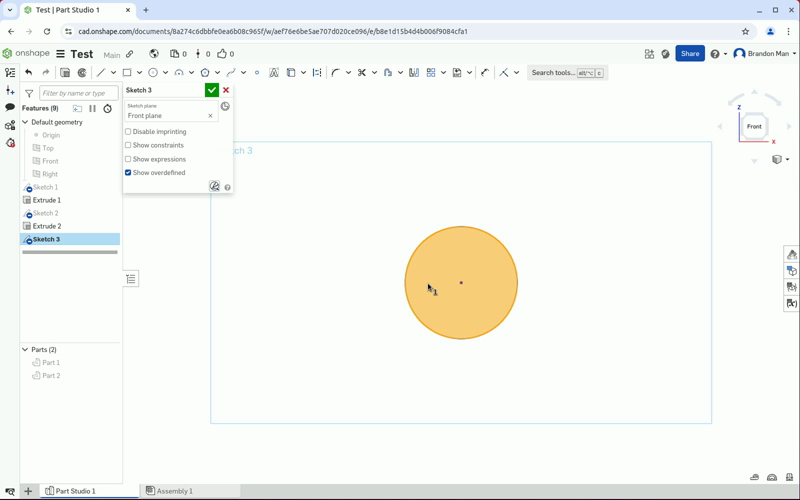
mouse_move(73, 352)
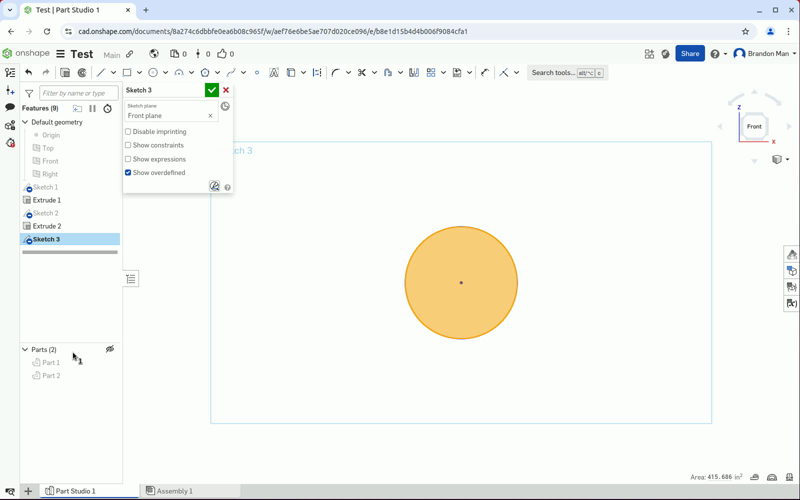
key(shift+y)
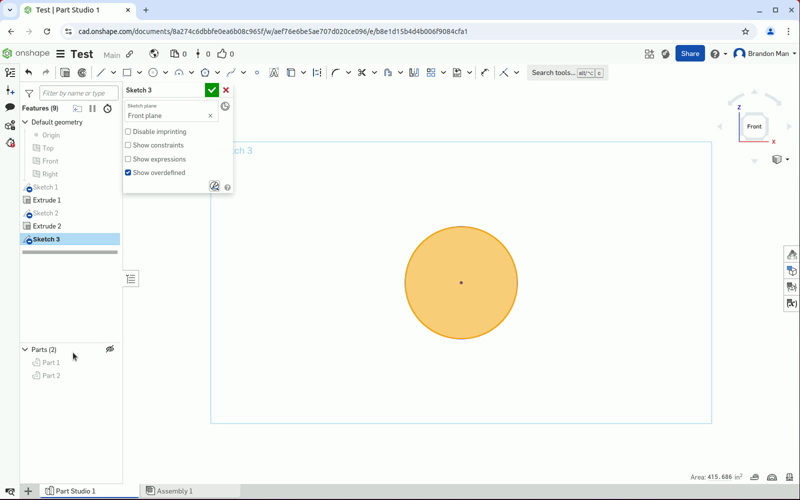
key(shift+e)
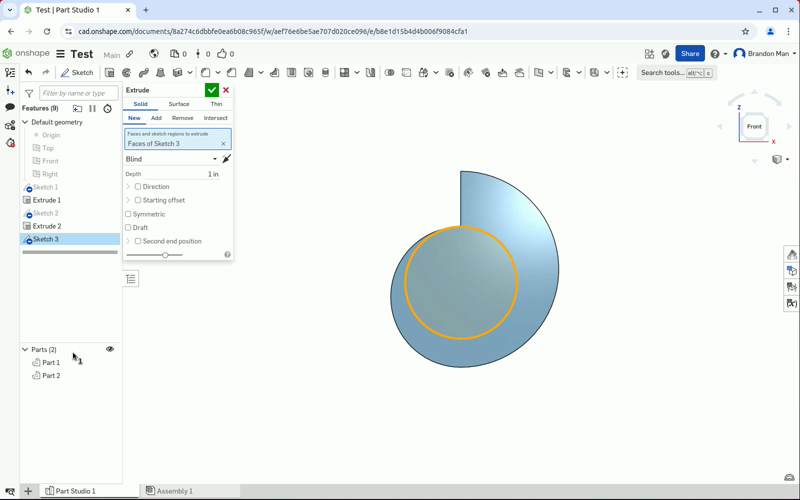
mouse_move(143, 106)
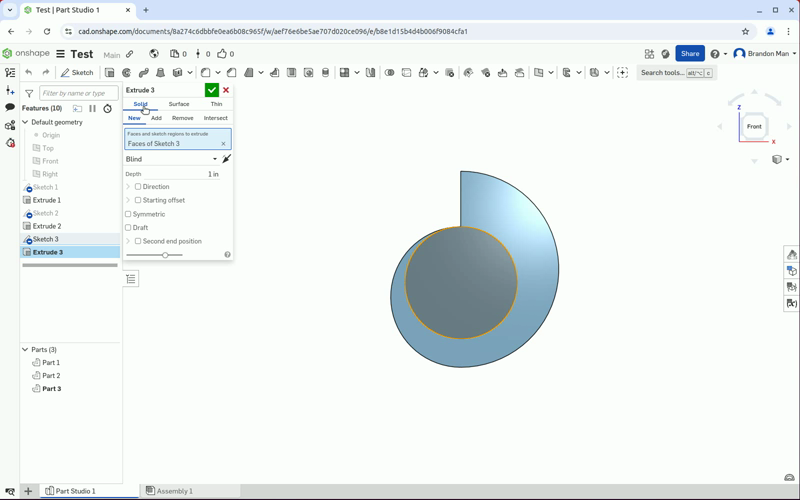
click(143, 106)
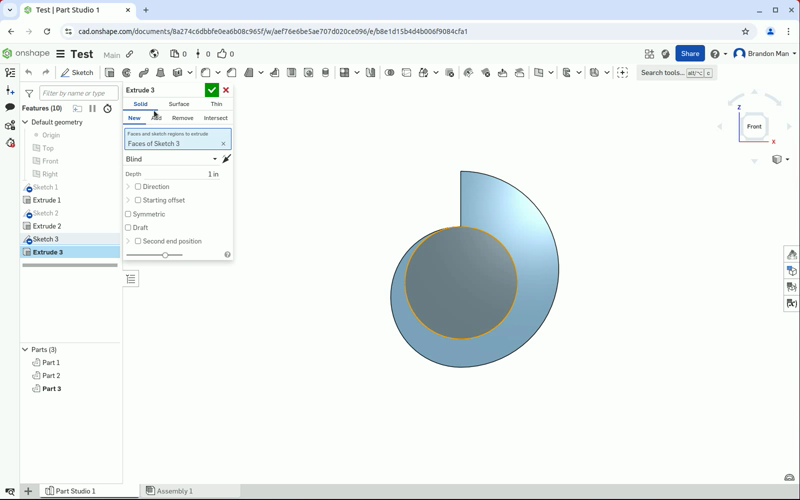
mouse_move(186, 120)
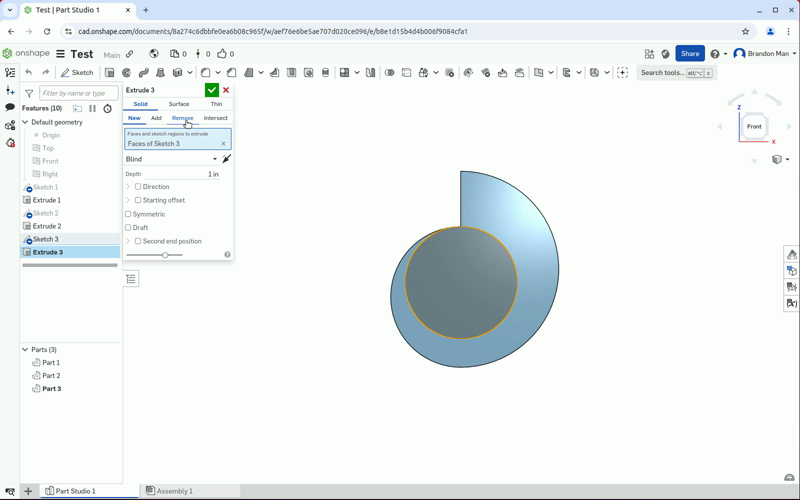
click(186, 120)
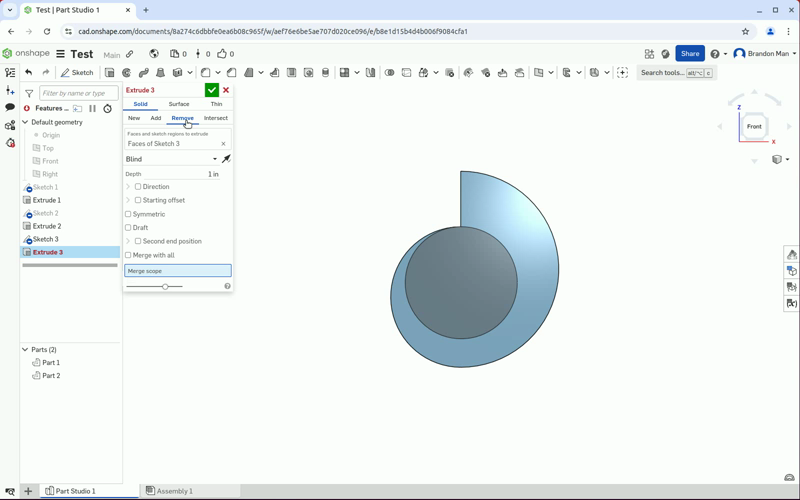
key(tab, 4)
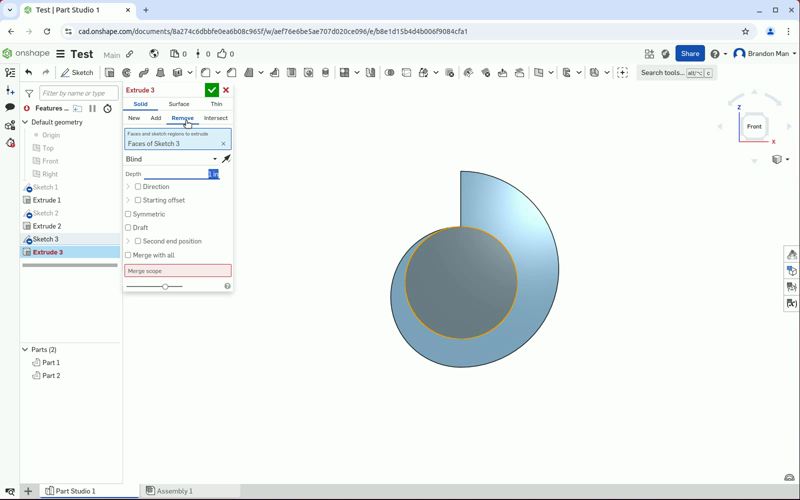
text(-4.814)
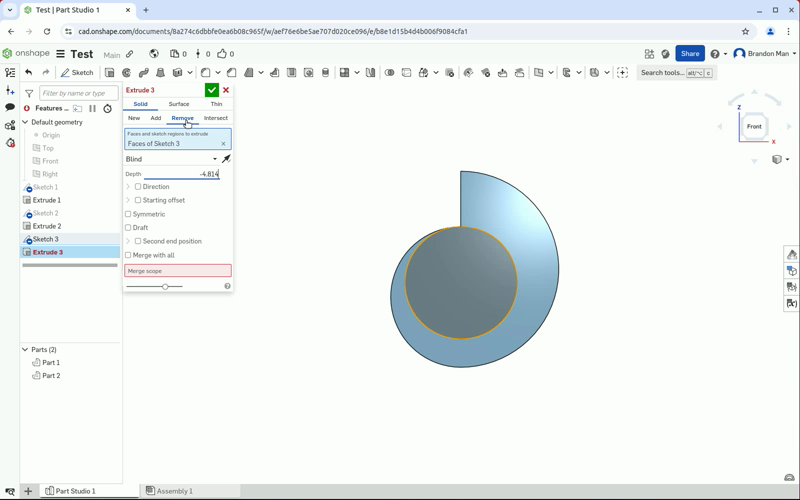
key(tab, 6)
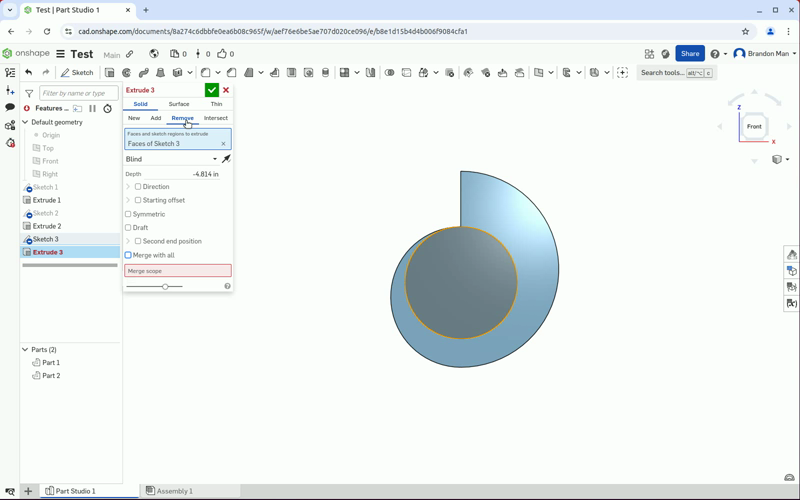
key(space)
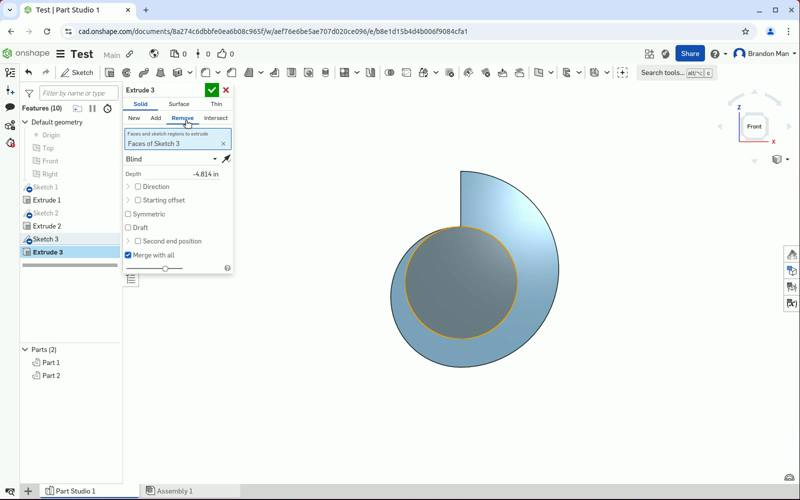
key(enter)
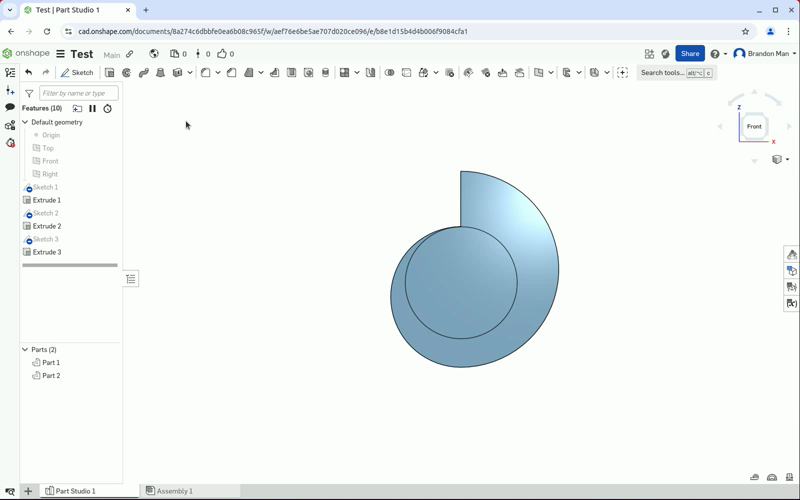
key(shift+h)
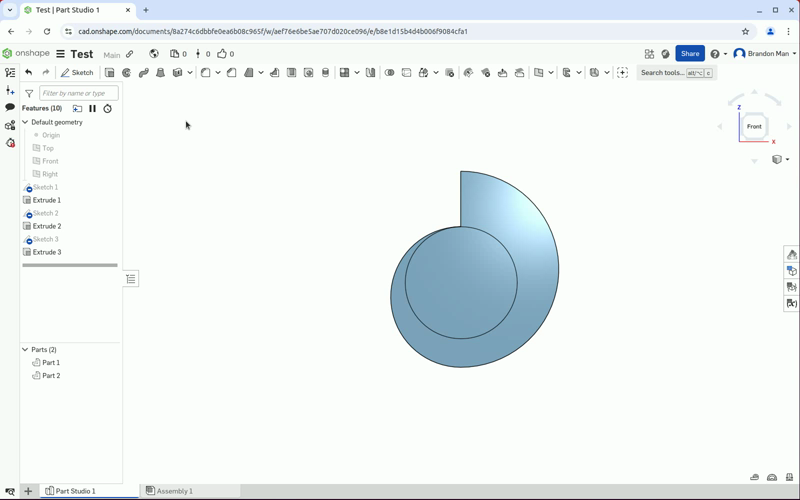
key(shift+h)
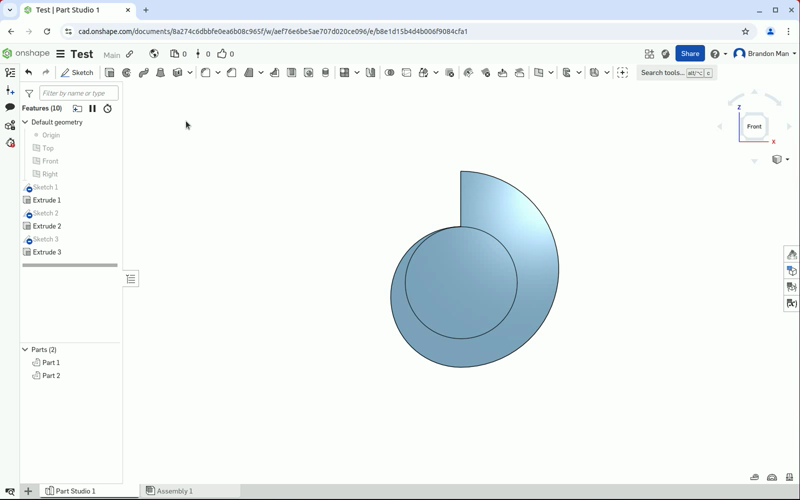
key(shift+7)
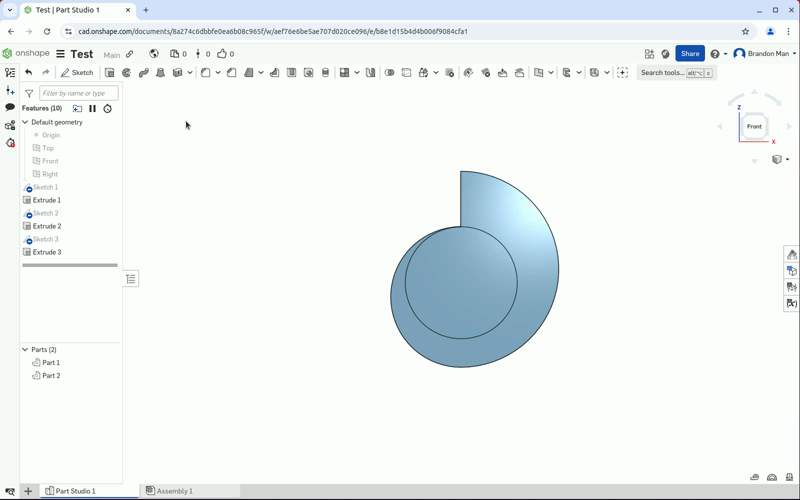
key(left, 2)
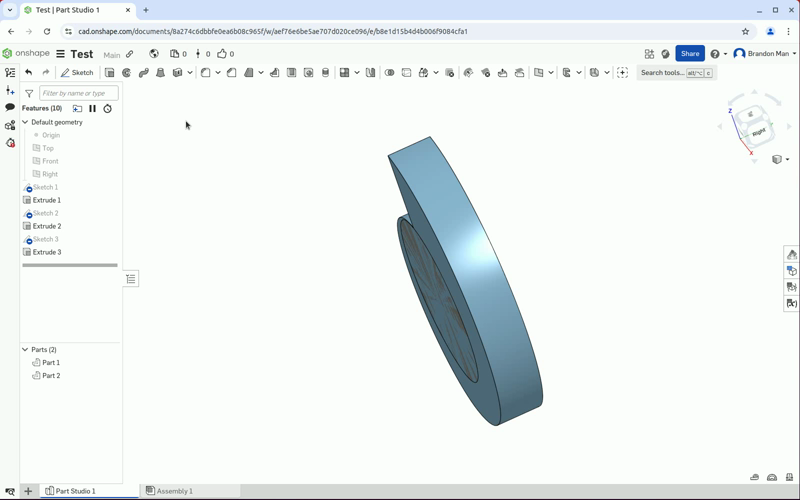
key(down, 2)
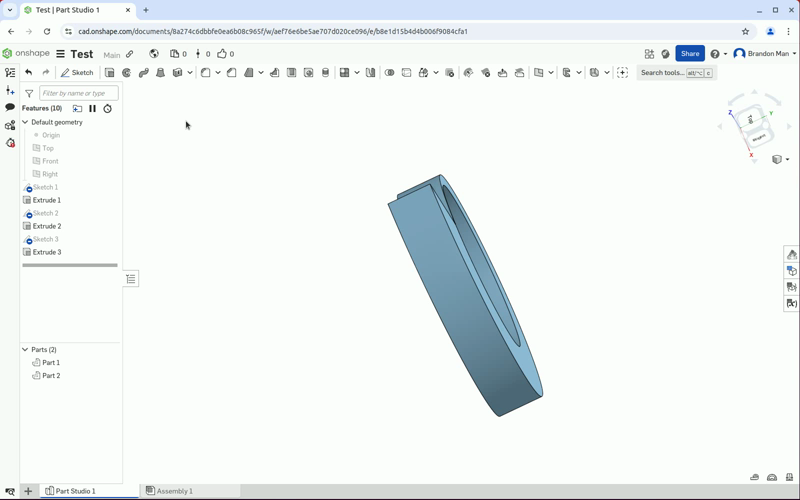
key(up, 2)
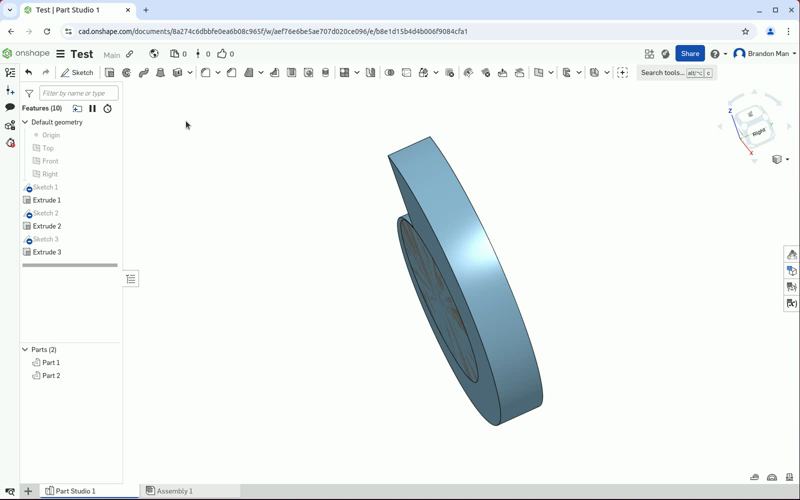
key(right, 2)
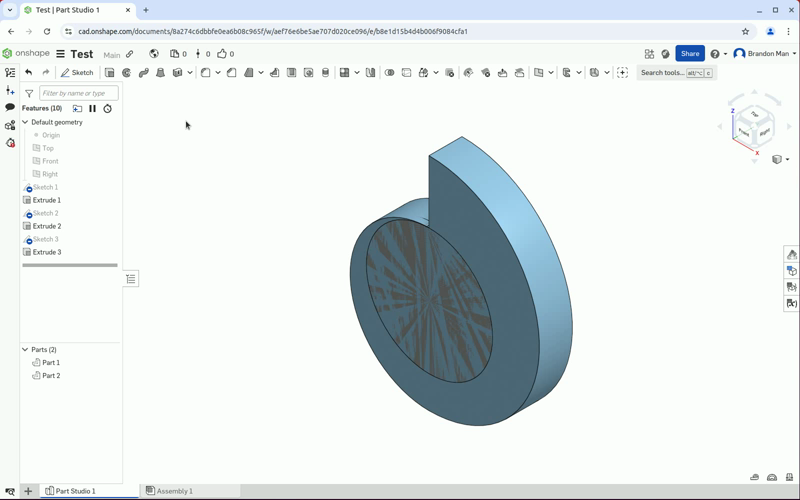
mouse_move(73, 189)
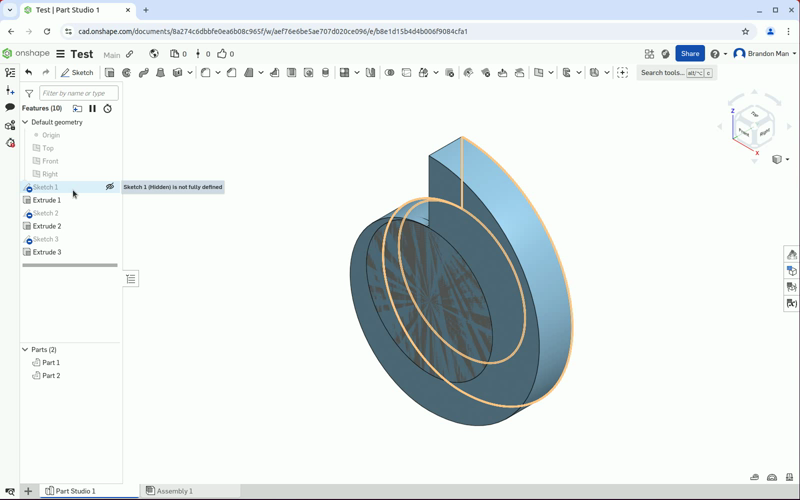
click(73, 189)